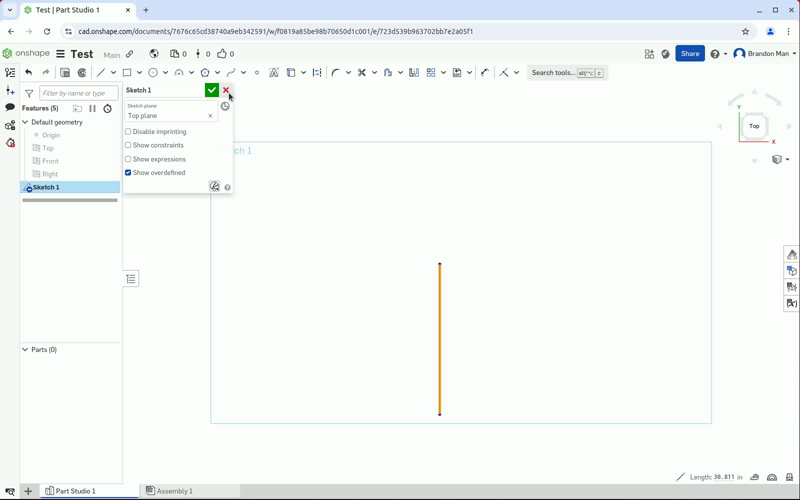
key(shift+h)
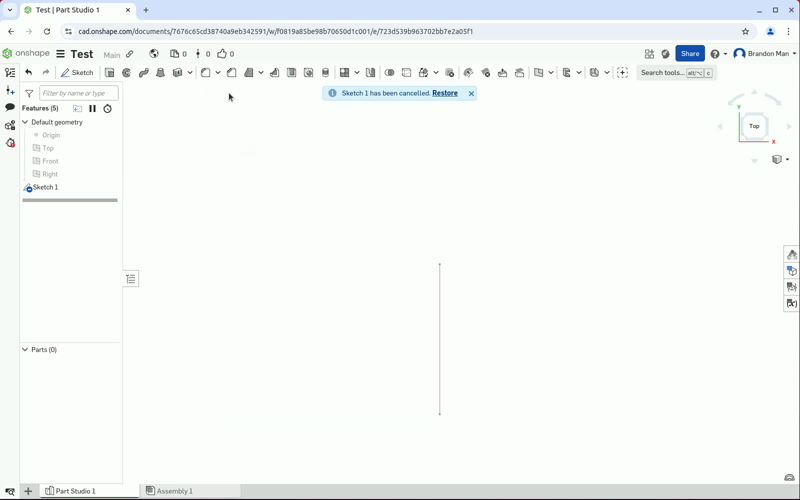
key(shift+s)
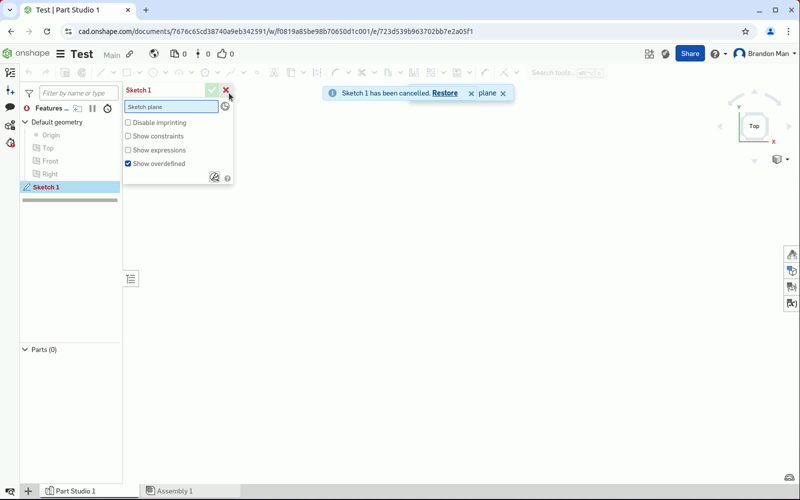
mouse_move(73, 150)
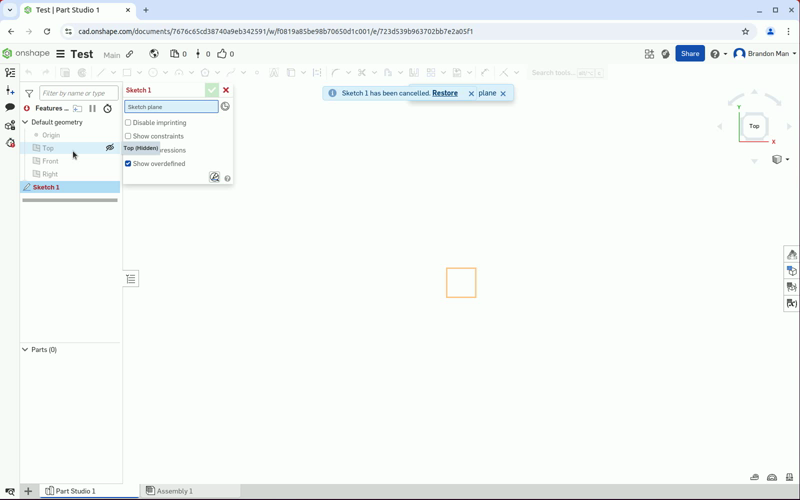
click(73, 150)
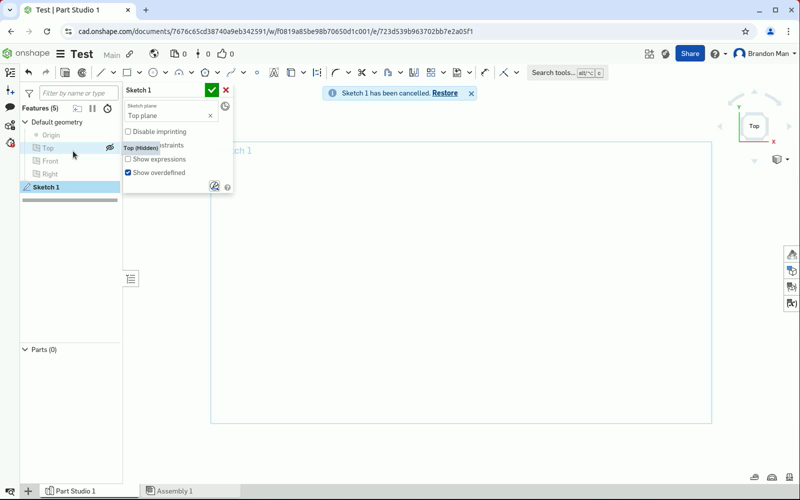
mouse_move(73, 352)
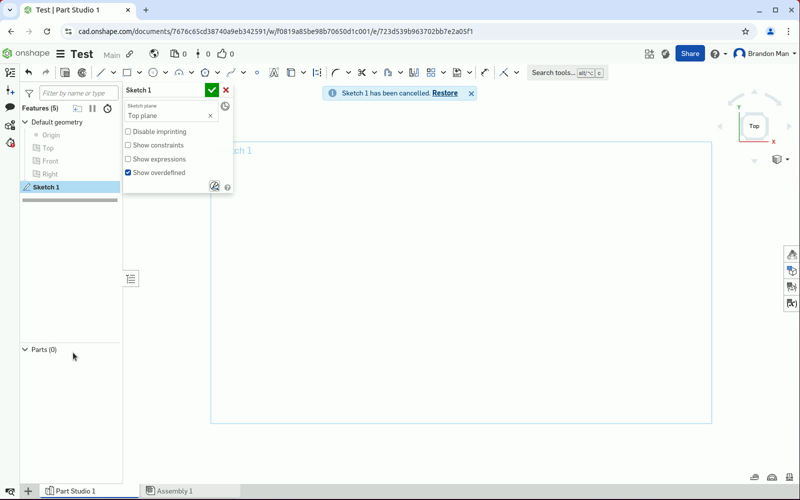
key(y)
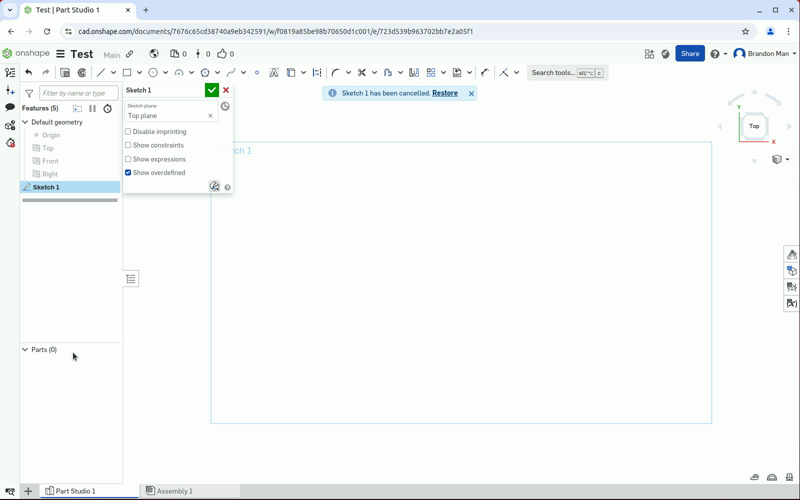
key(c)
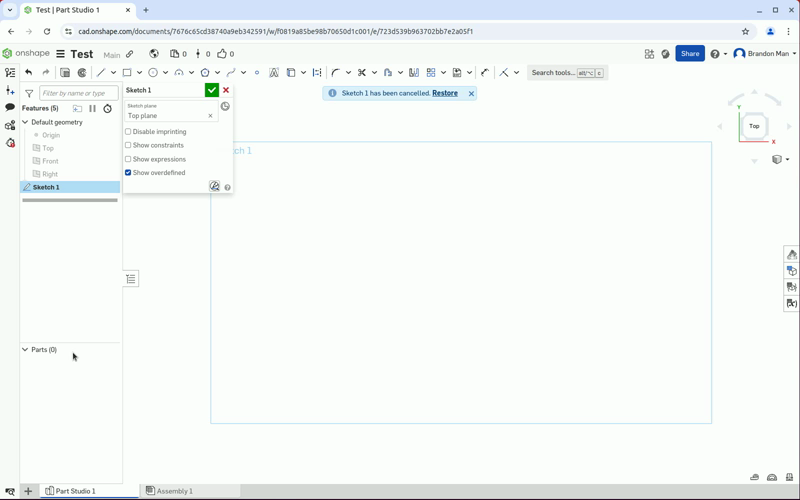
key_down(shift)
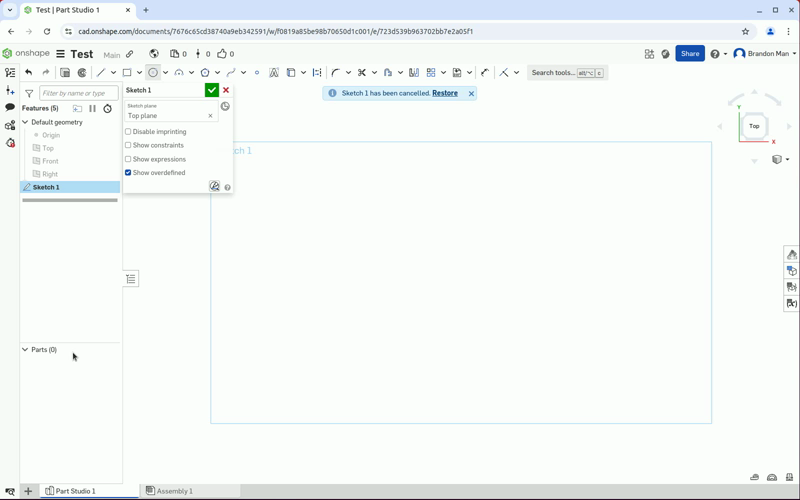
mouse_move(461, 282)
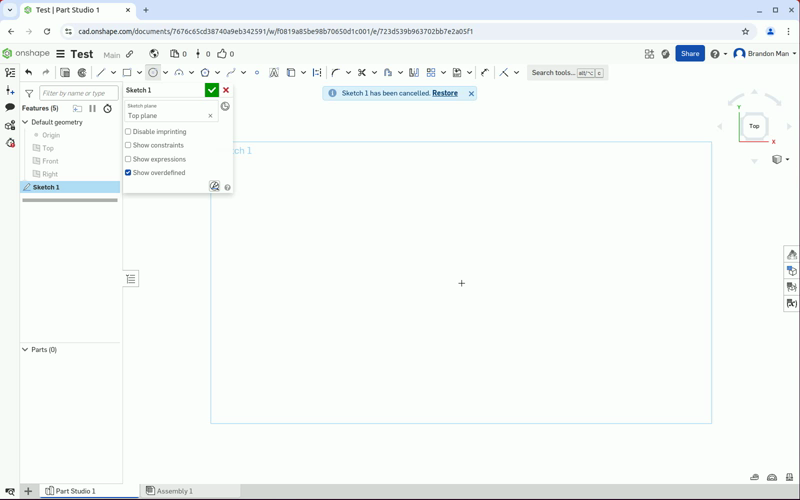
click(461, 282)
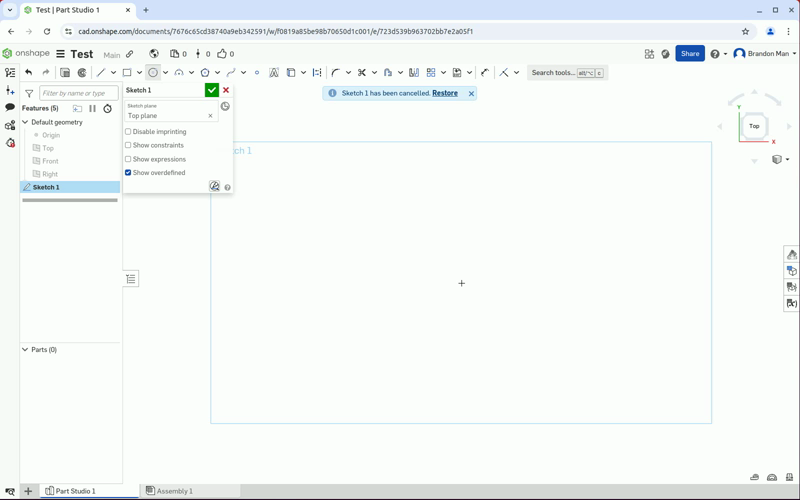
key_up(shift)
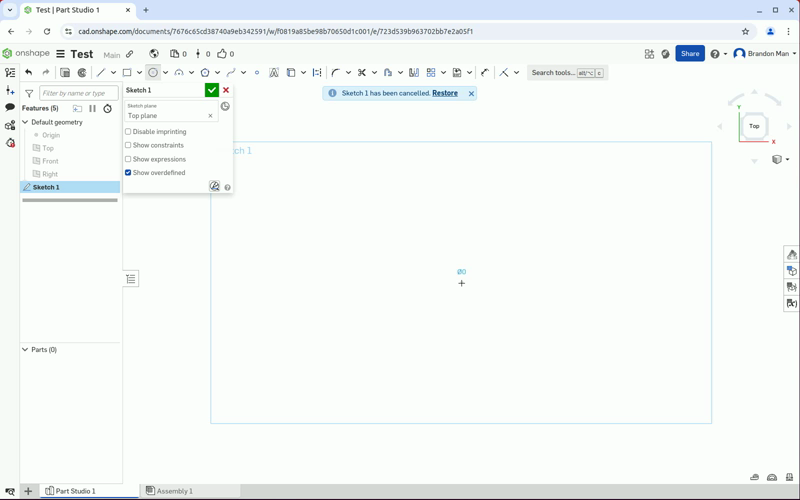
mouse_move(539, 282)
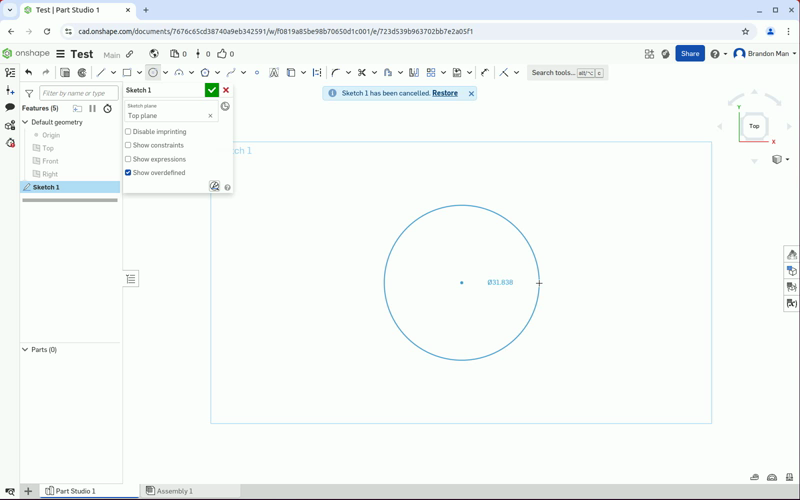
click(539, 282)
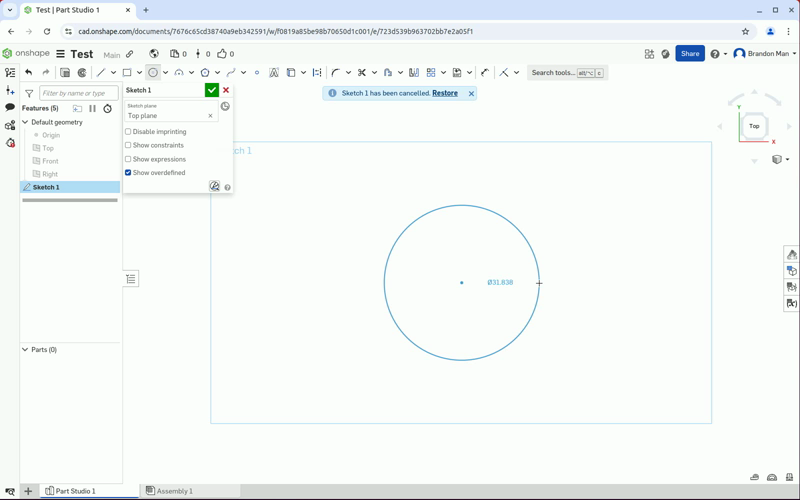
key(esc)
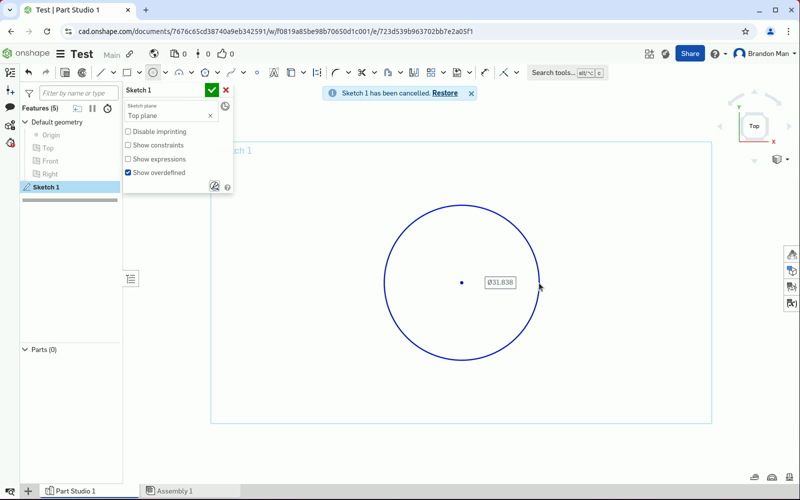
key(c)
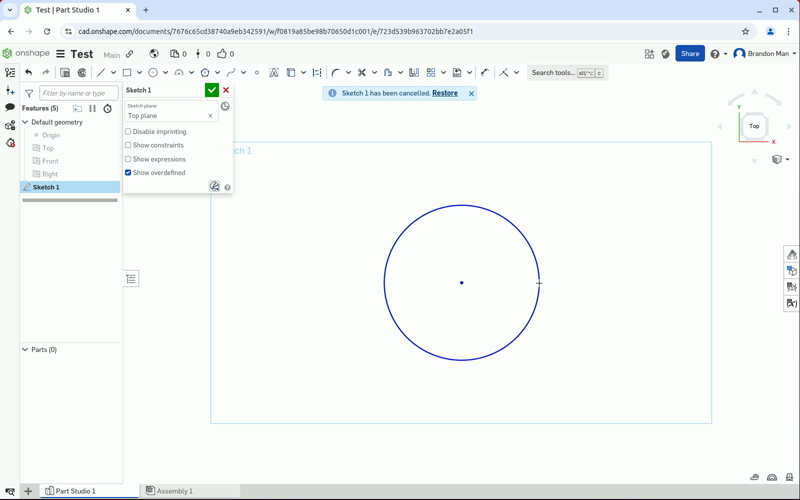
key_down(shift)
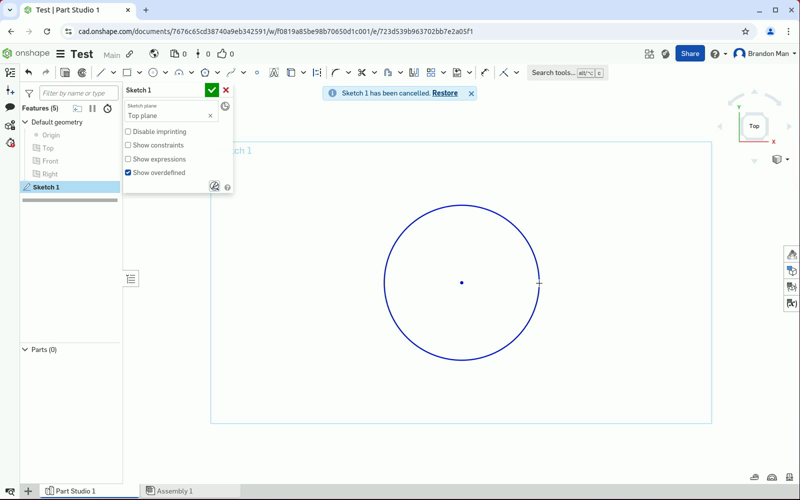
mouse_move(461, 282)
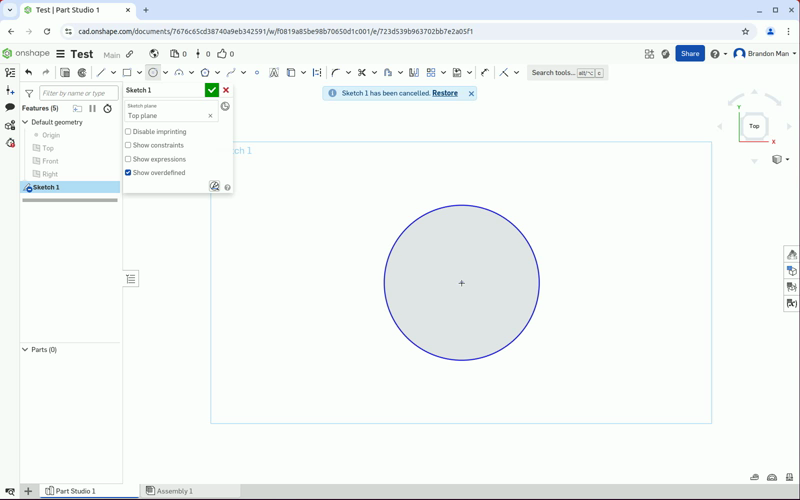
click(461, 282)
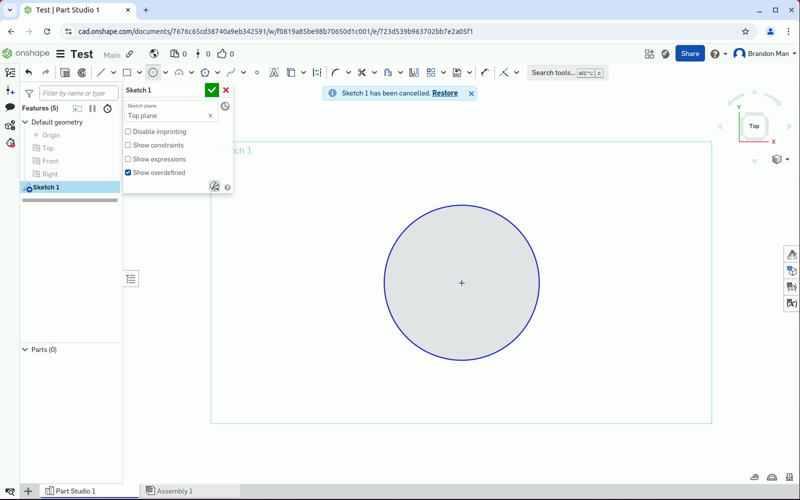
key_up(shift)
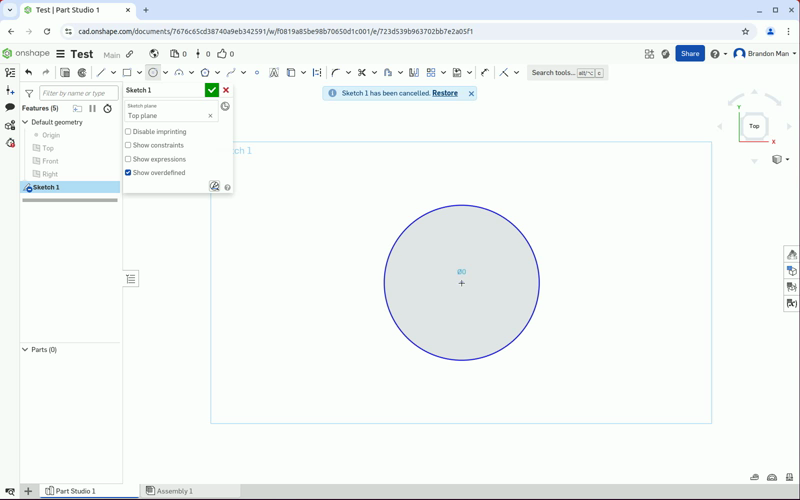
mouse_move(528, 282)
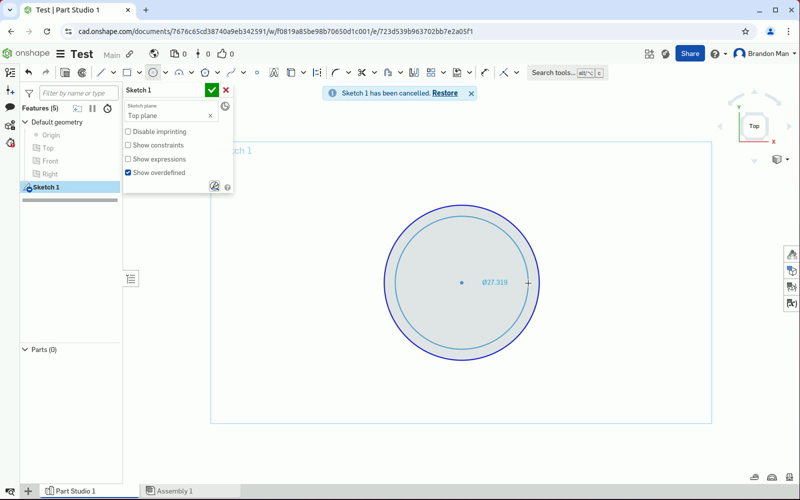
click(528, 282)
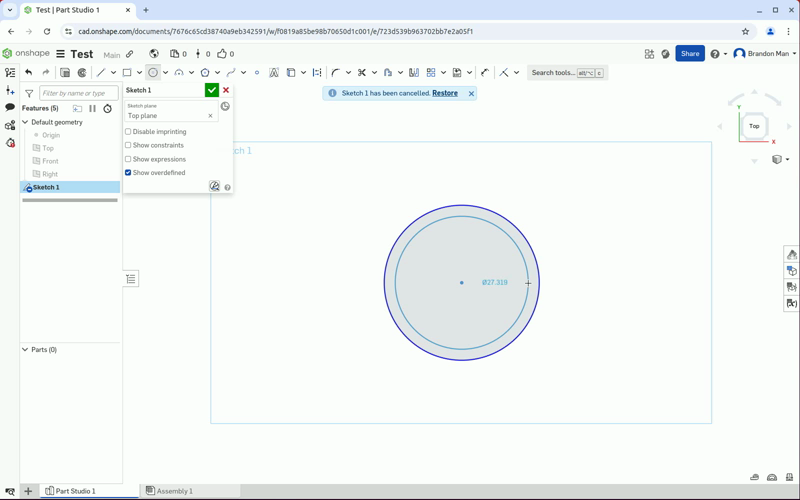
key(esc)
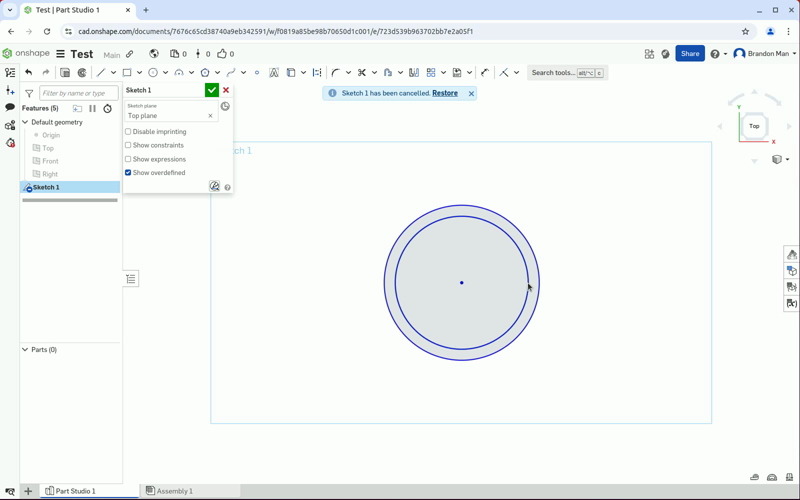
mouse_move(419, 341)
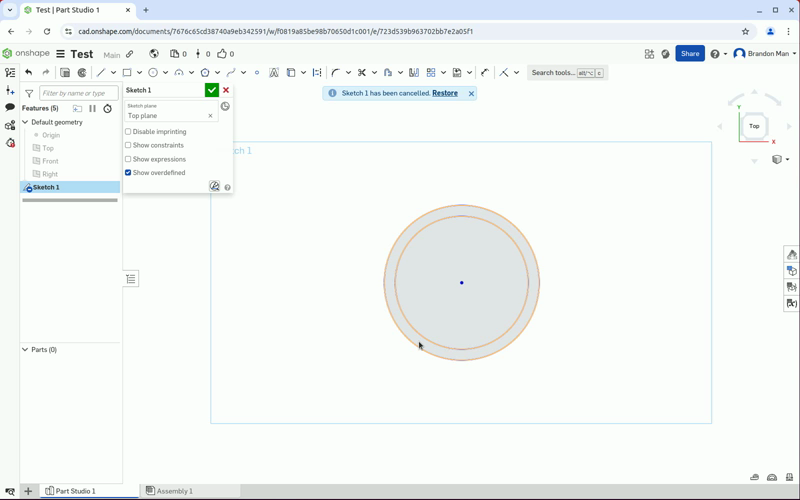
click(419, 341)
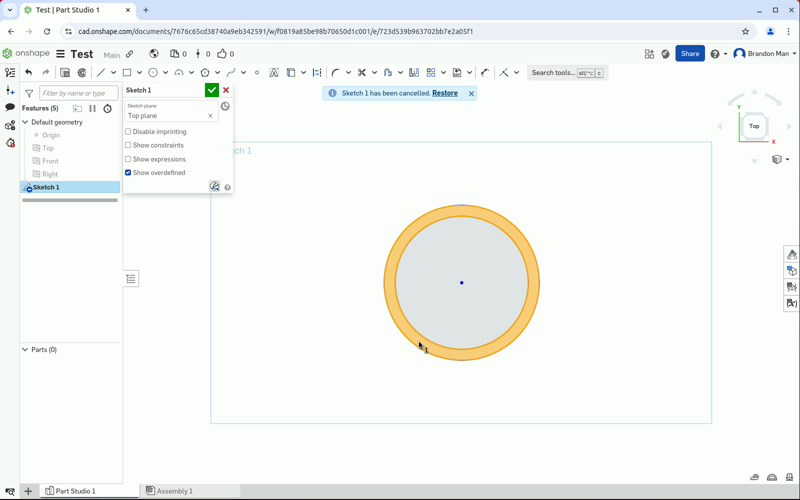
mouse_move(73, 352)
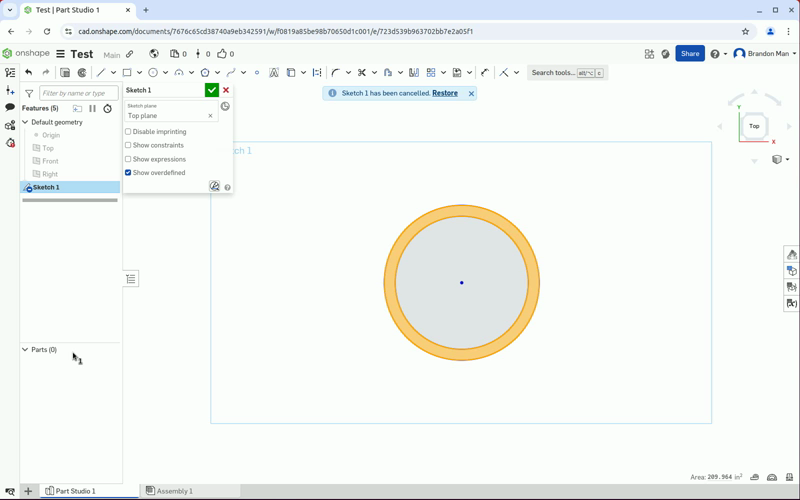
key(shift+y)
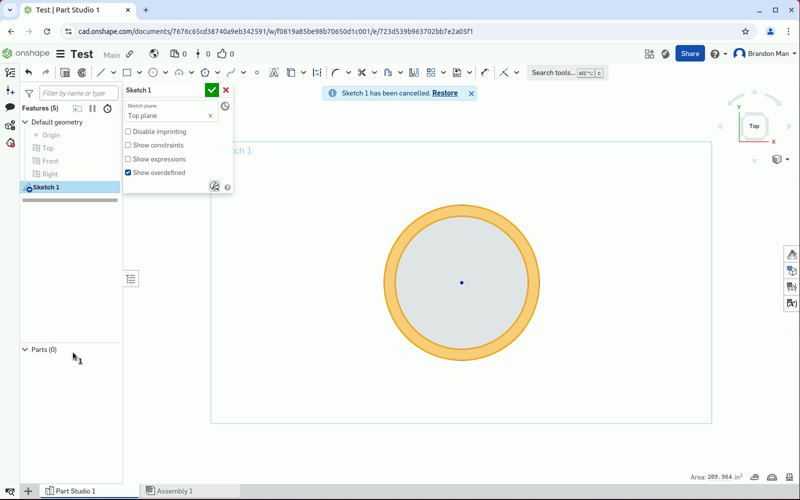
key(shift+e)
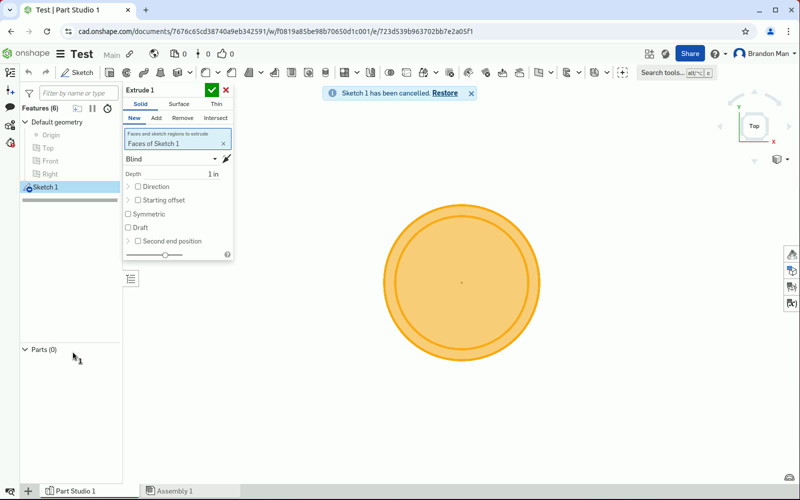
mouse_move(143, 106)
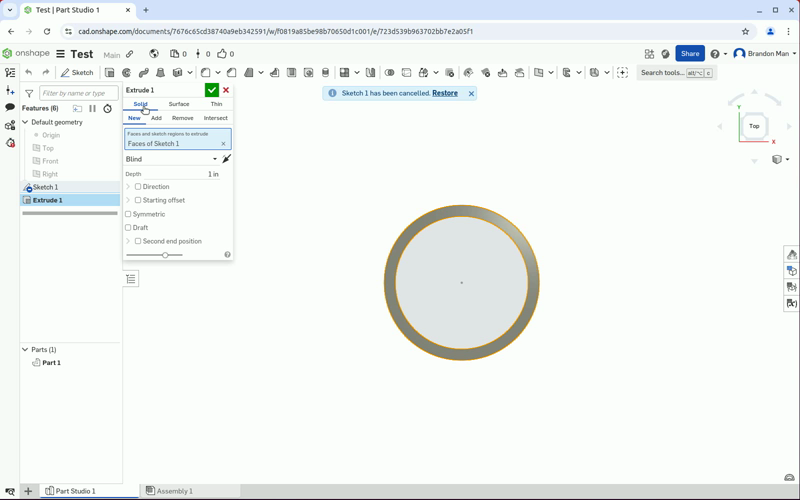
click(143, 106)
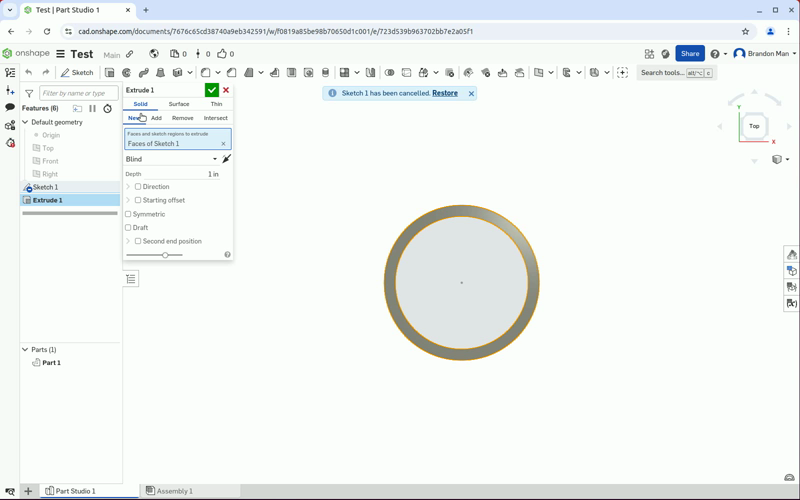
mouse_move(137, 120)
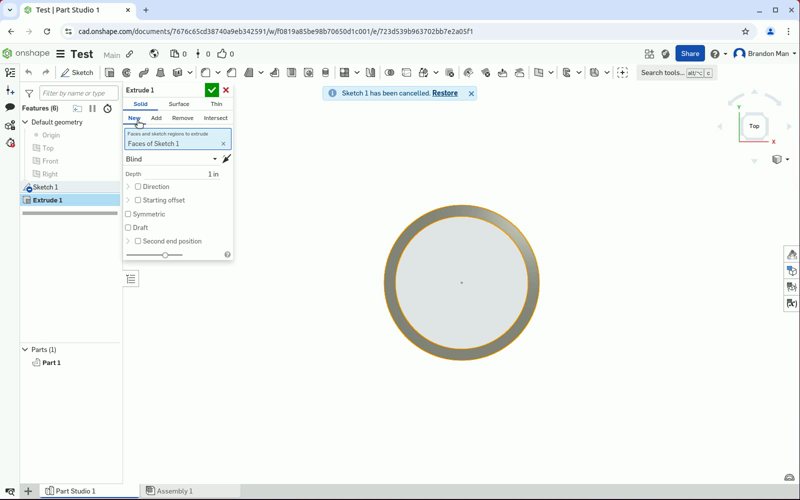
click(137, 120)
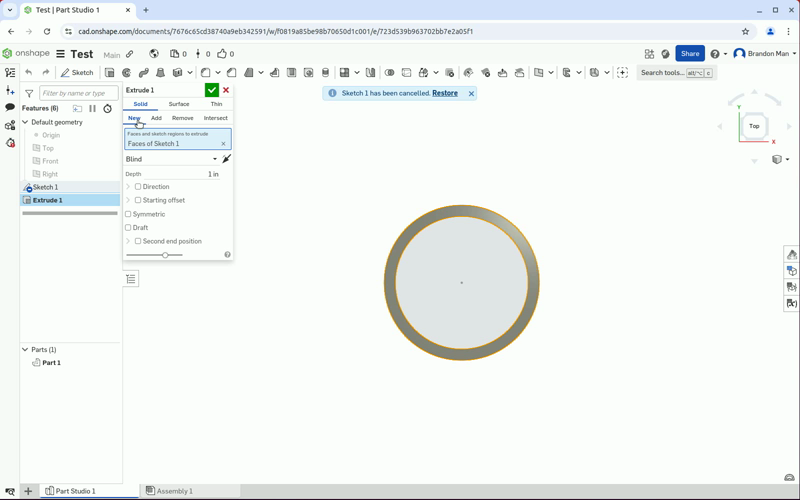
key(tab, 4)
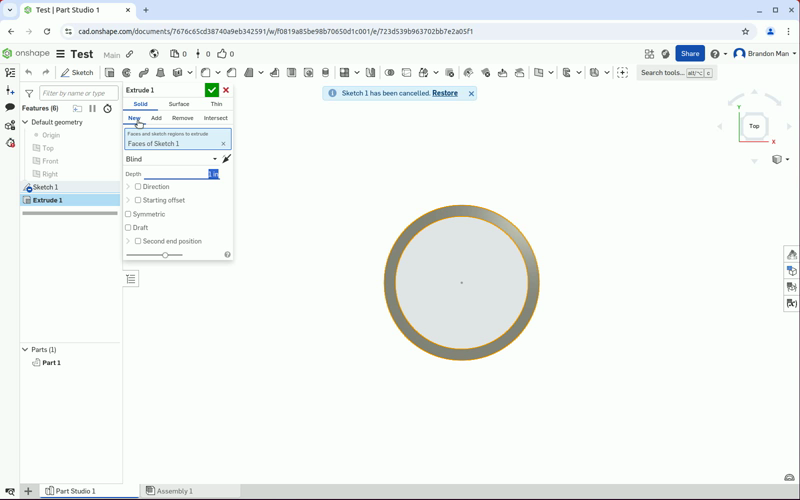
text(23.108)
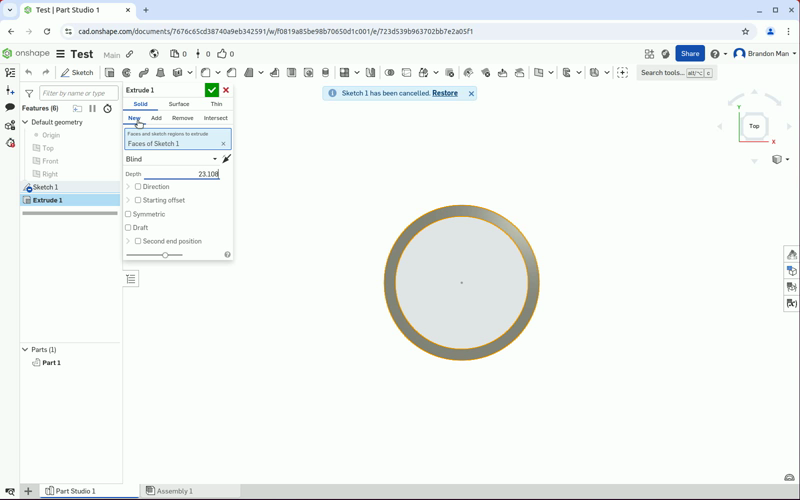
key(enter)
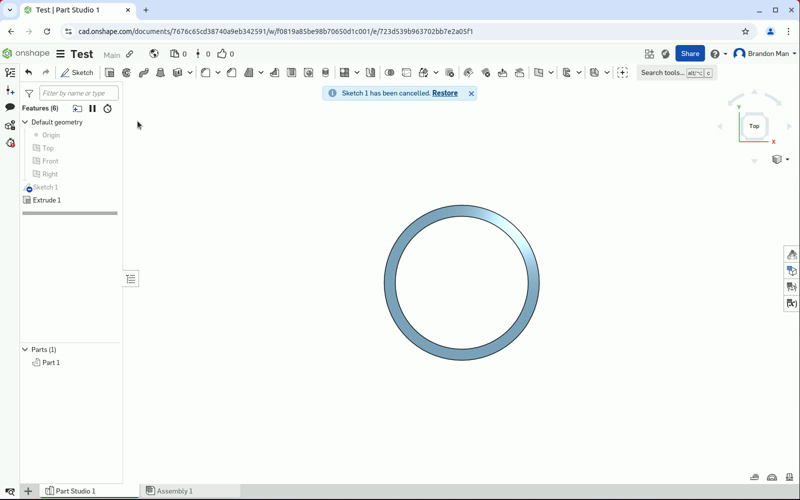
key(shift+h)
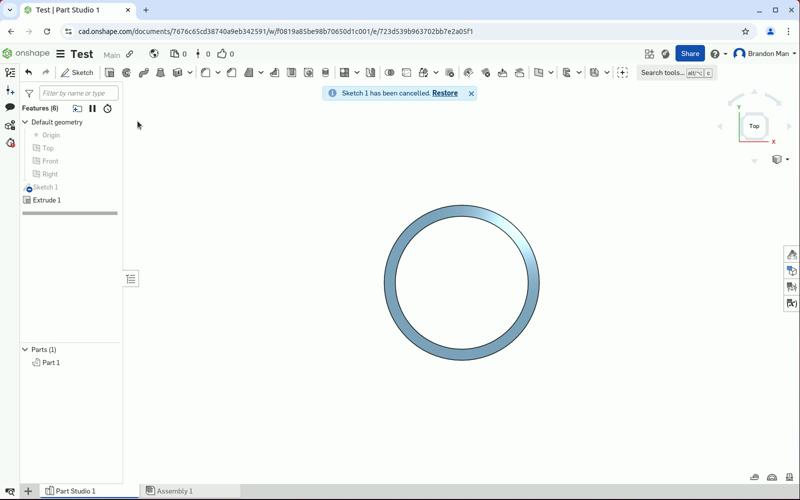
key(shift+h)
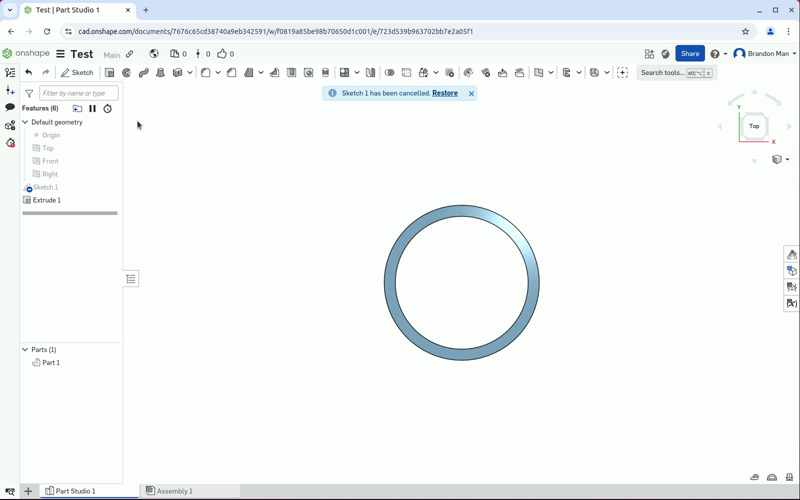
mouse_move(73, 189)
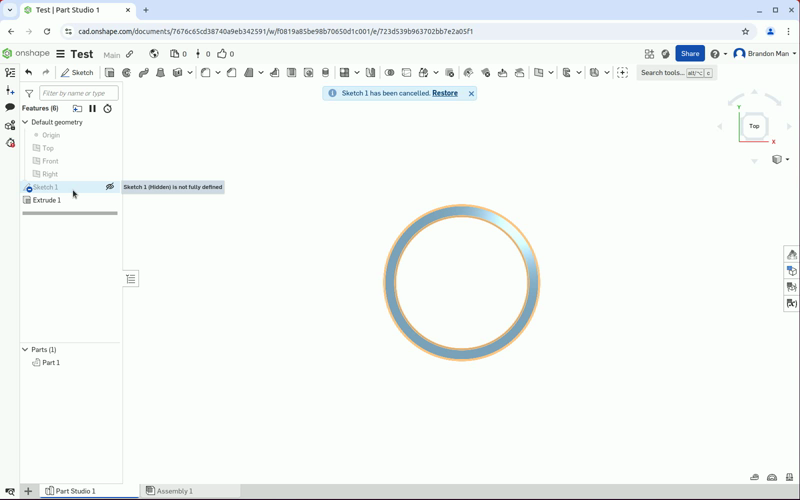
click(73, 189)
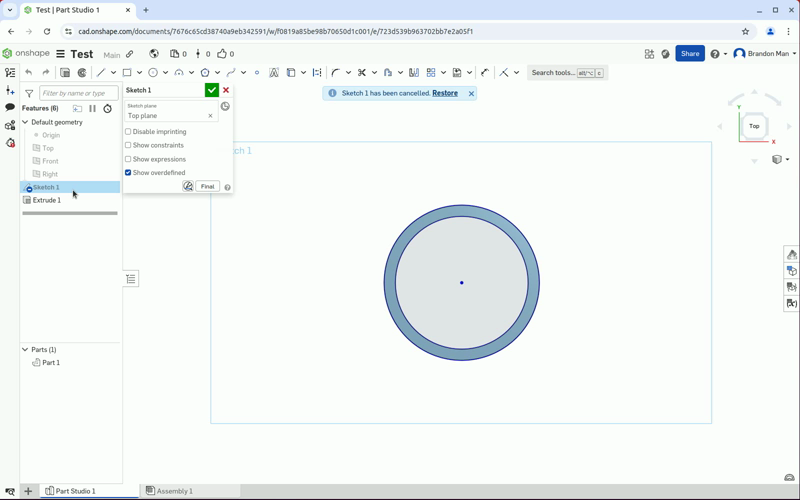
mouse_move(229, 92)
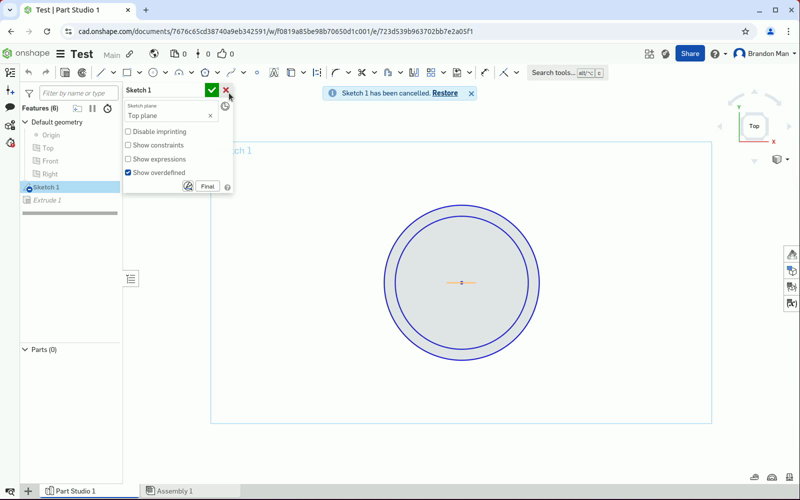
click(229, 92)
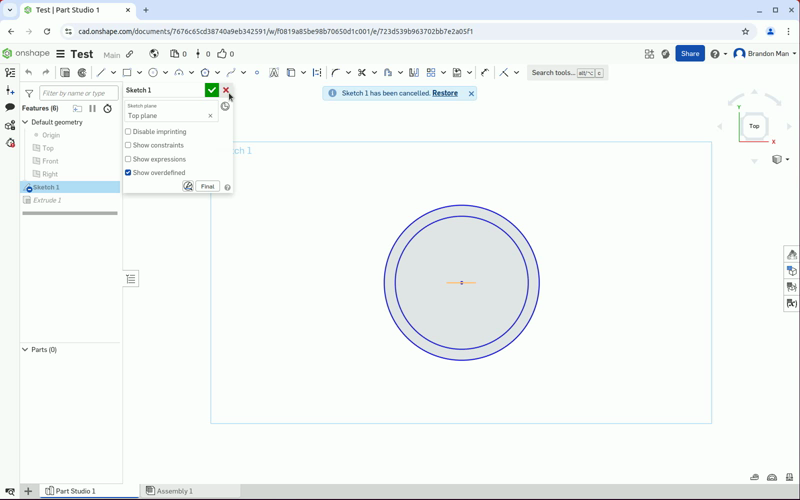
key(shift+s)
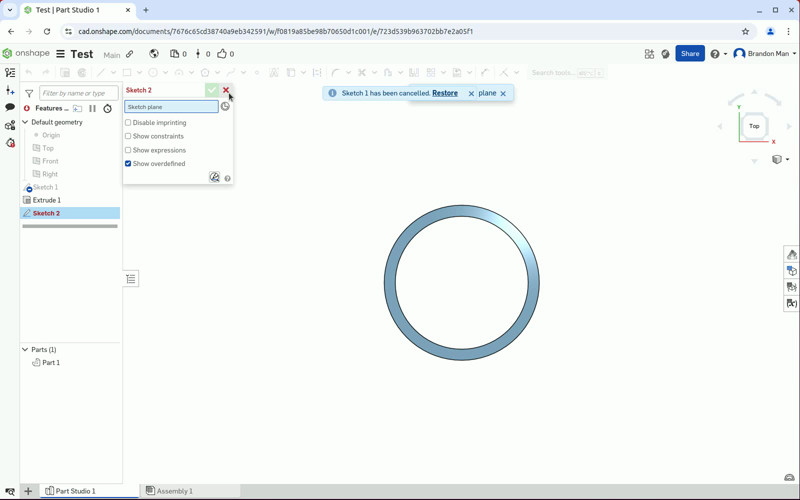
mouse_move(73, 150)
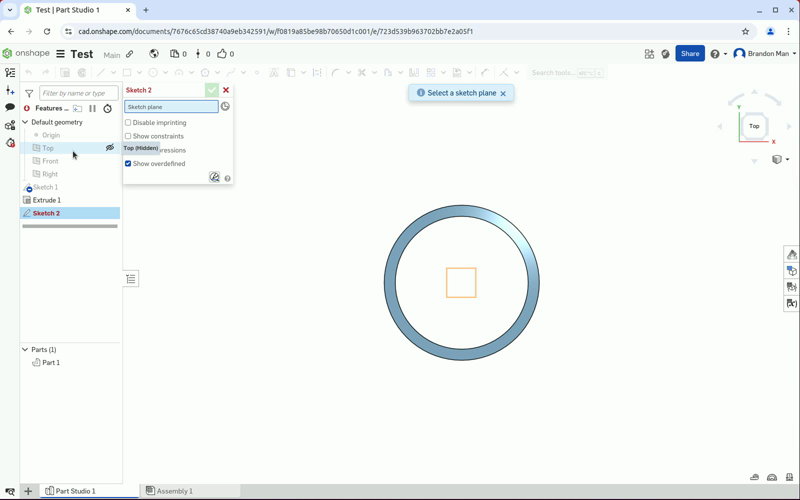
click(73, 150)
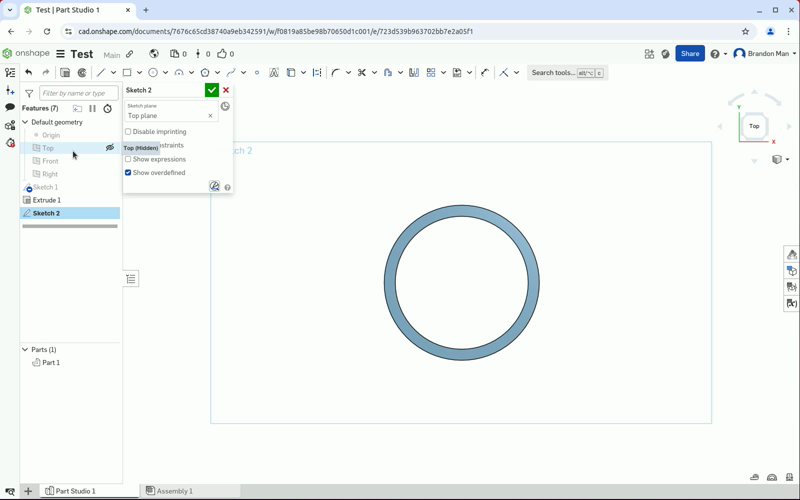
mouse_move(73, 352)
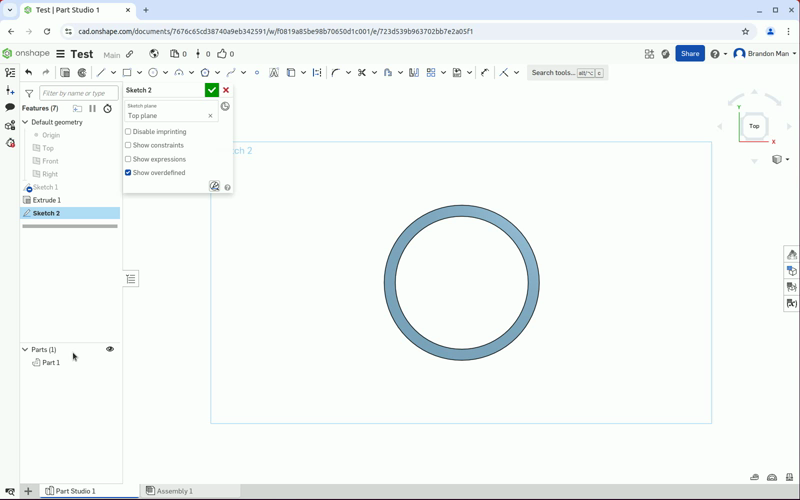
key(y)
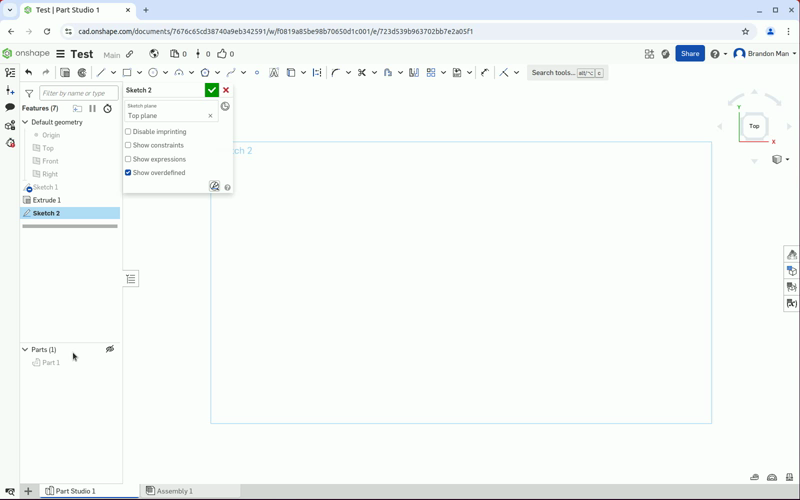
key(c)
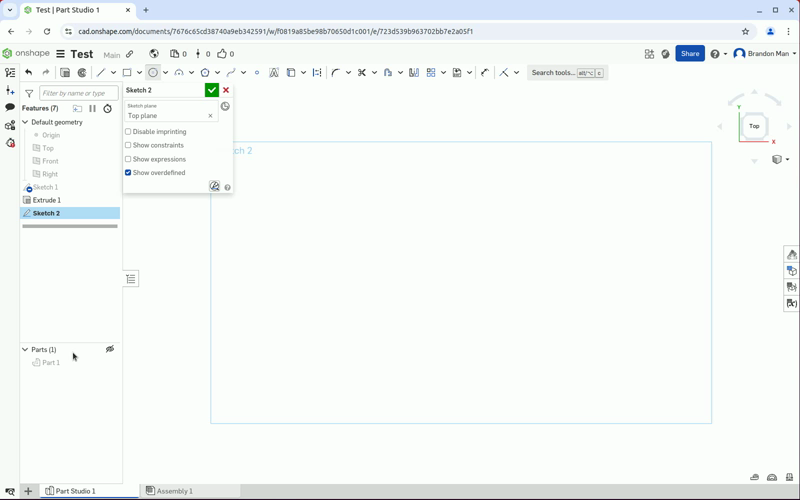
key_down(shift)
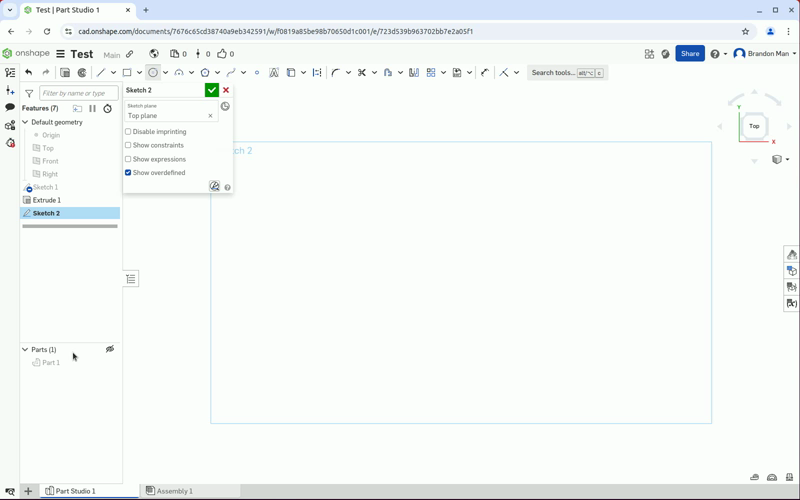
mouse_move(461, 282)
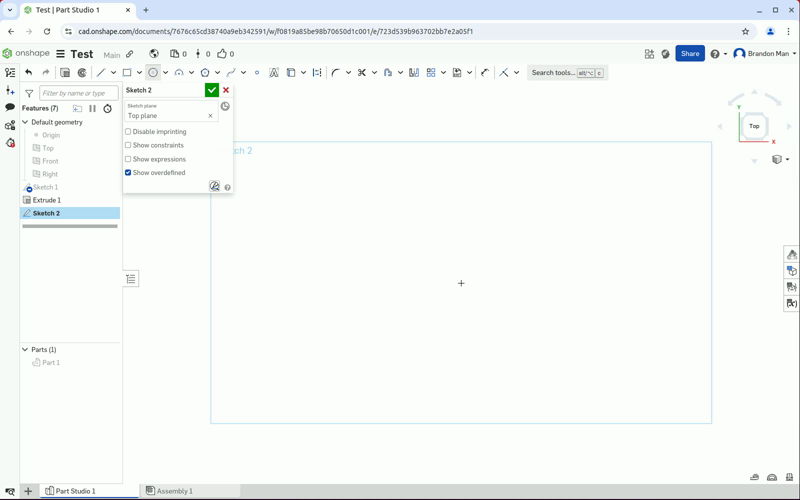
click(461, 282)
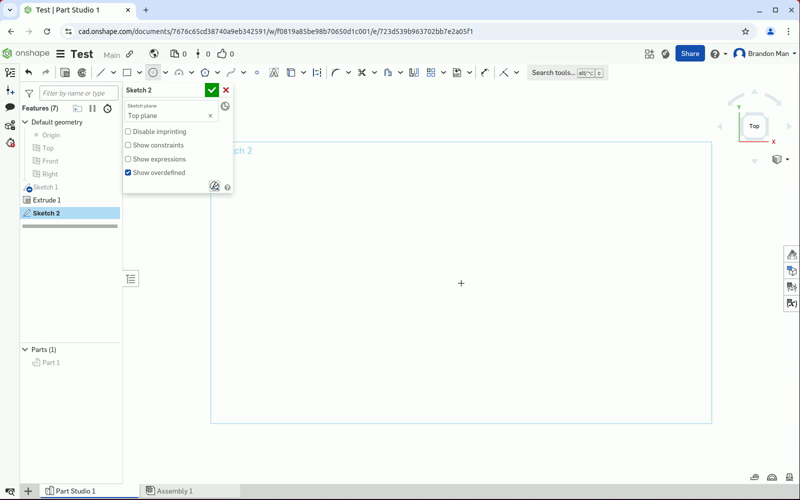
key_up(shift)
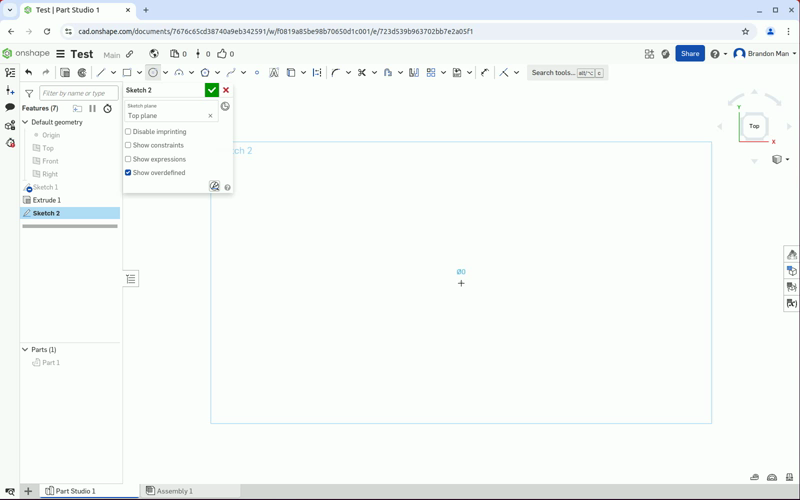
mouse_move(492, 282)
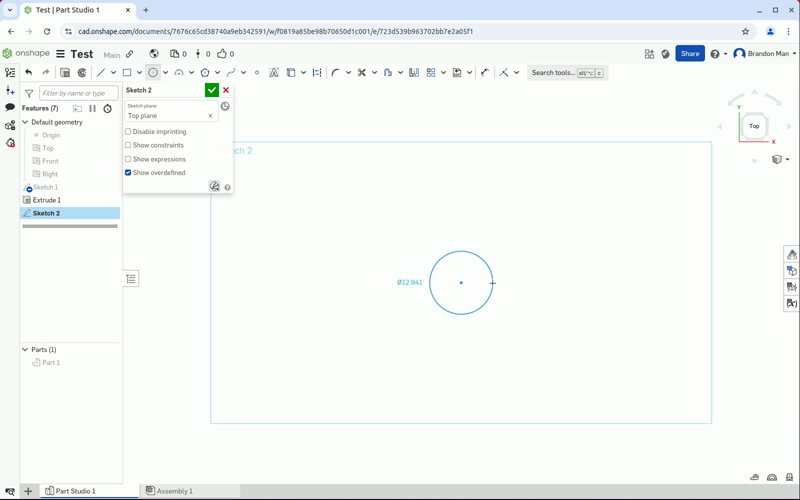
click(492, 282)
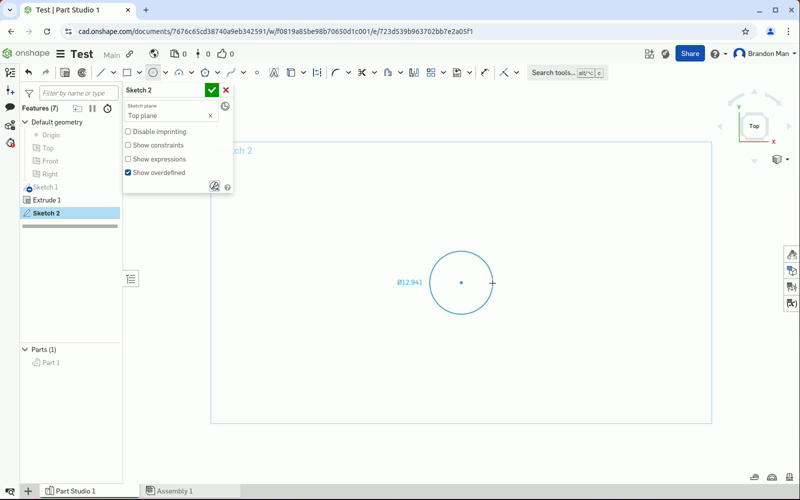
key(esc)
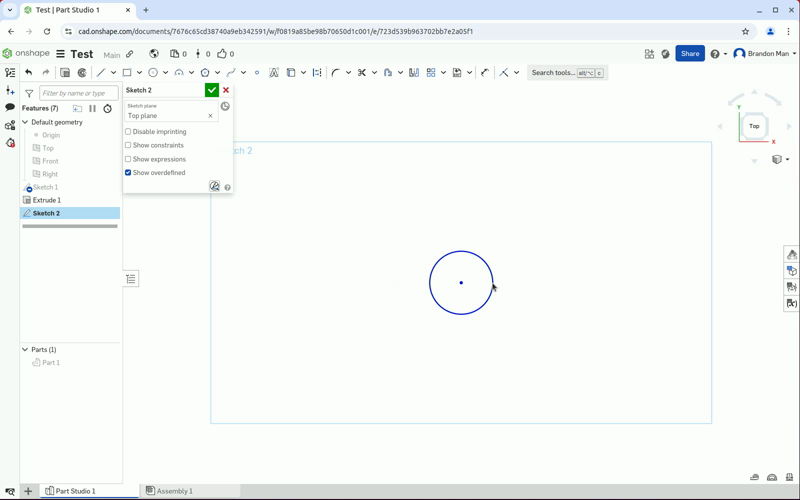
key(c)
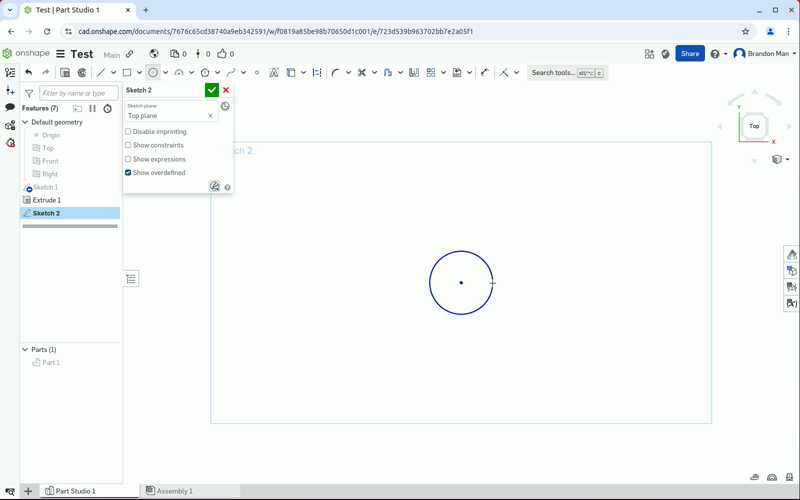
key_down(shift)
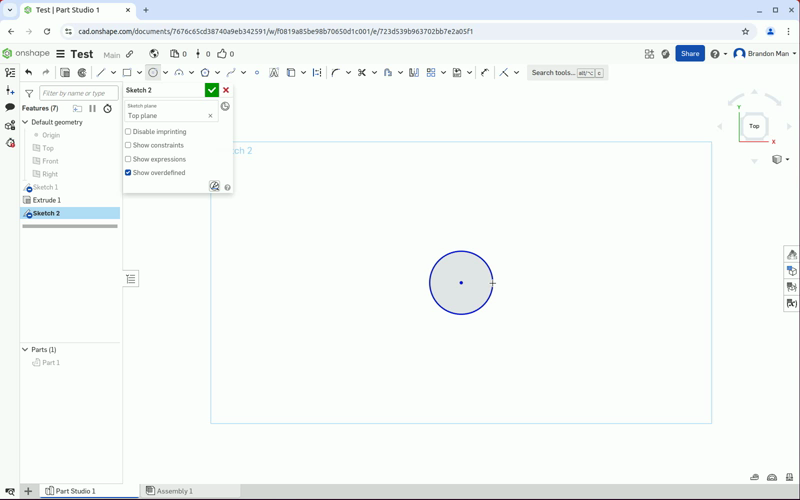
mouse_move(461, 282)
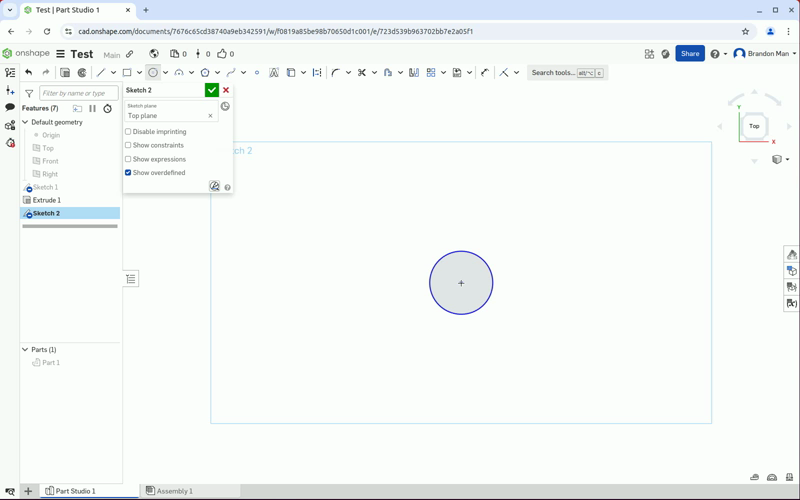
click(461, 282)
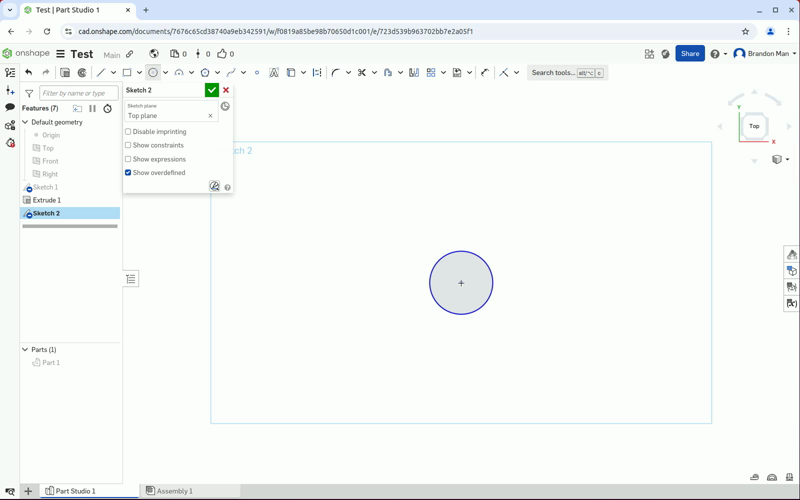
key_up(shift)
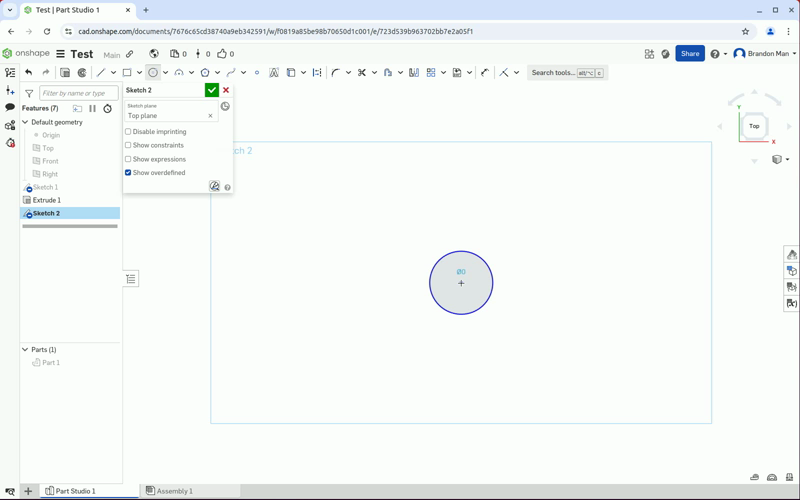
mouse_move(471, 282)
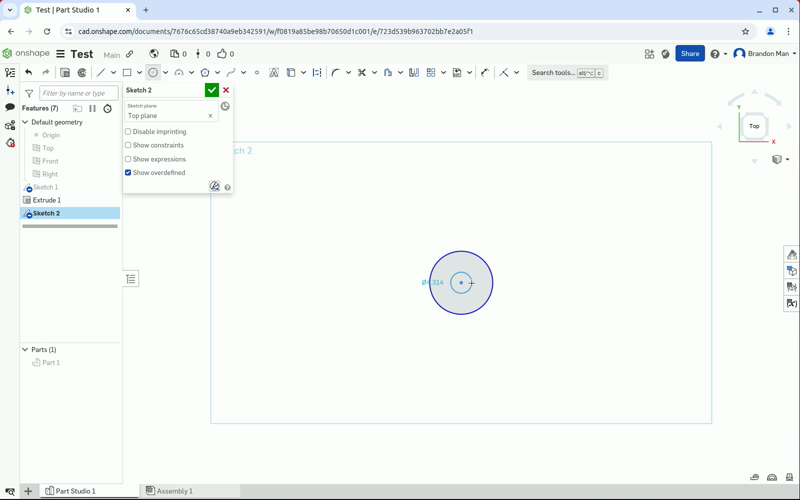
click(471, 282)
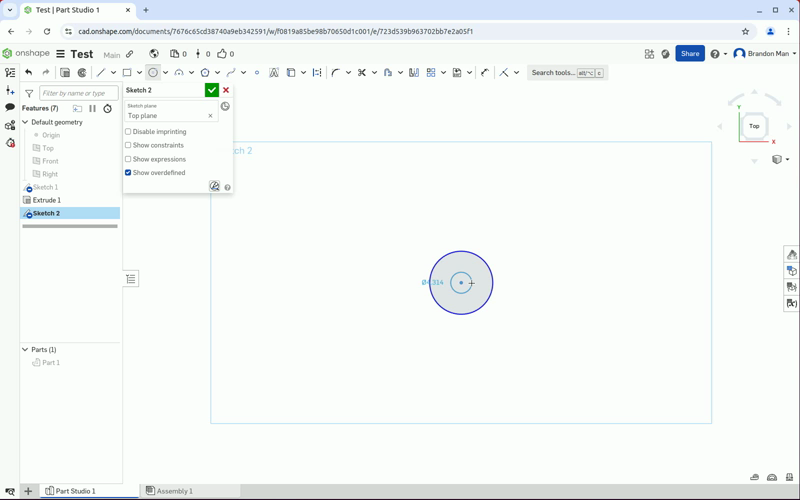
key(esc)
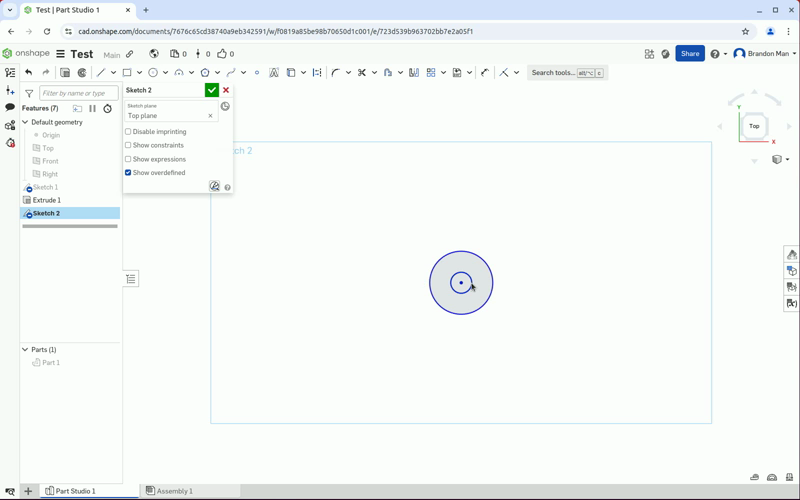
mouse_move(451, 260)
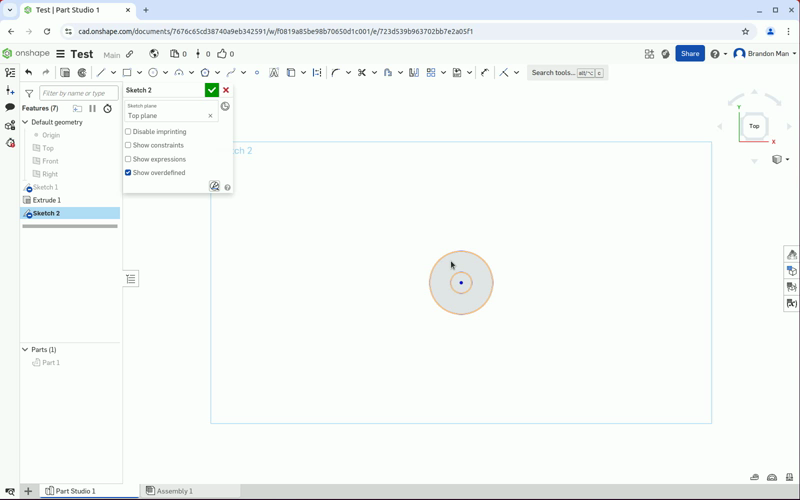
click(451, 260)
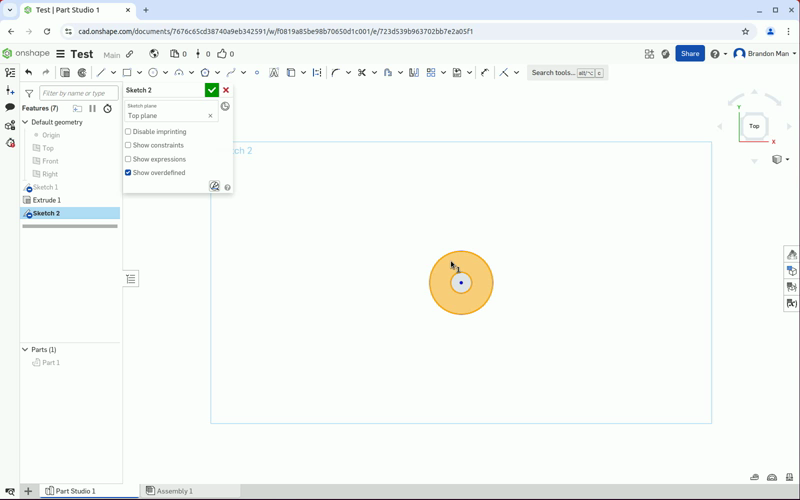
mouse_move(73, 352)
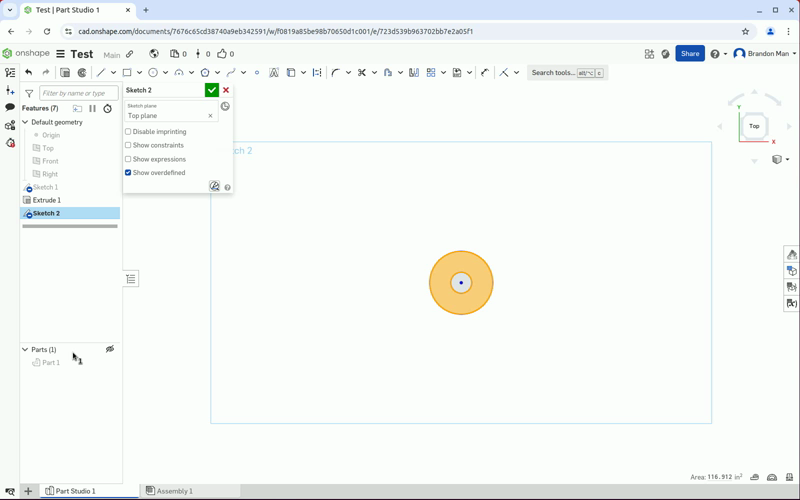
key(shift+y)
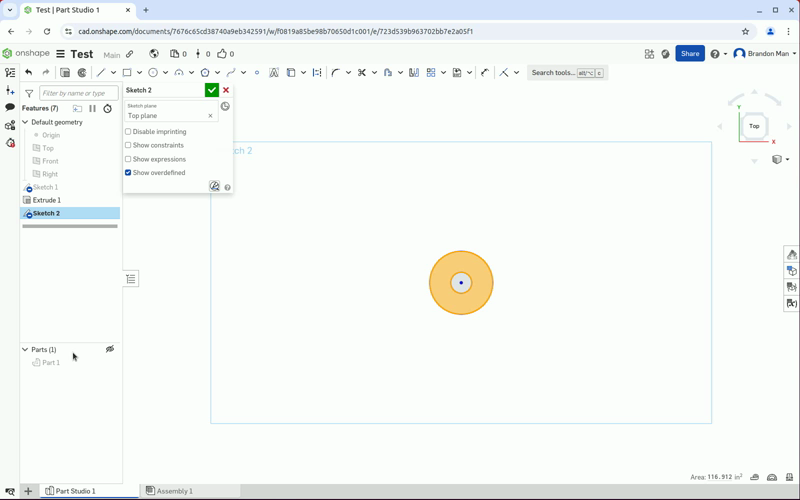
key(shift+e)
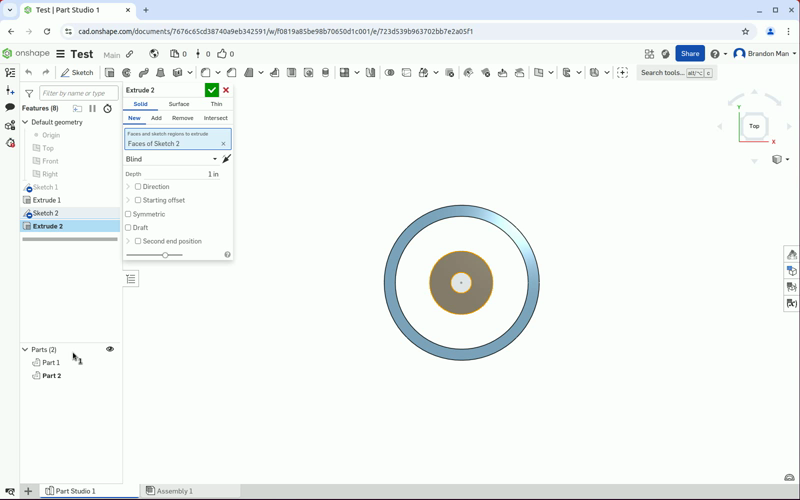
mouse_move(143, 106)
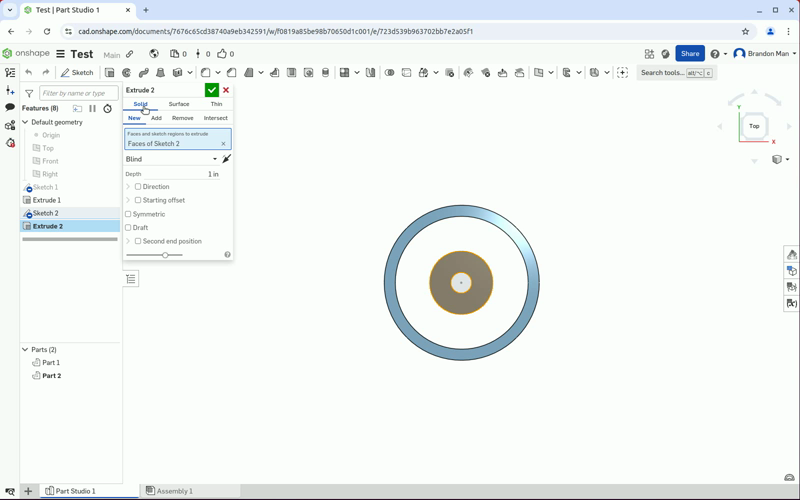
click(143, 106)
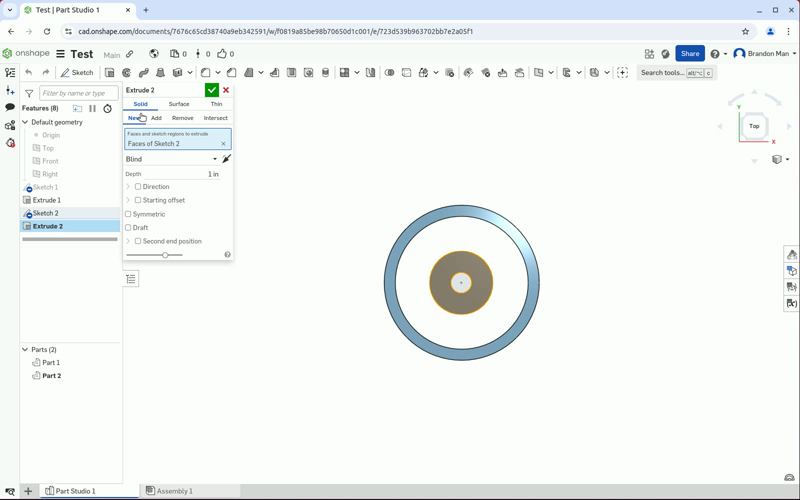
mouse_move(137, 120)
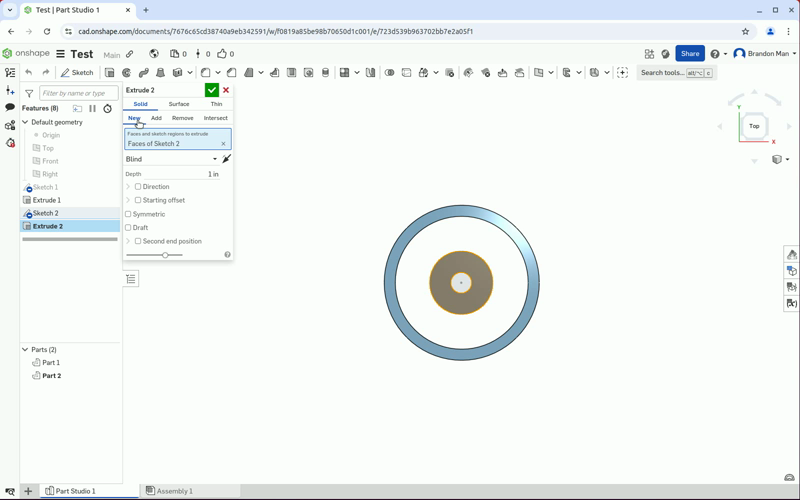
click(137, 120)
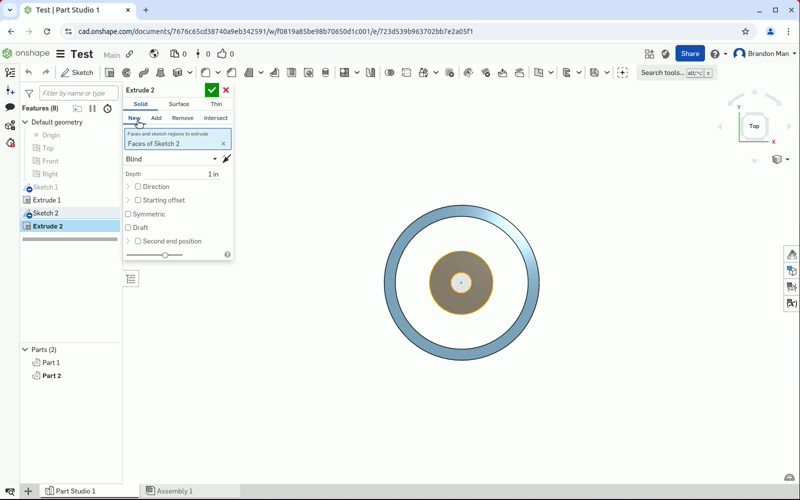
key(tab, 4)
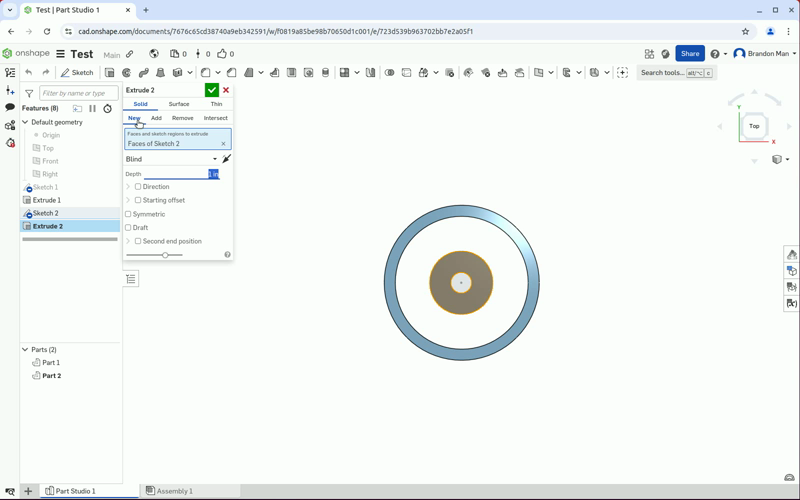
text(23.108)
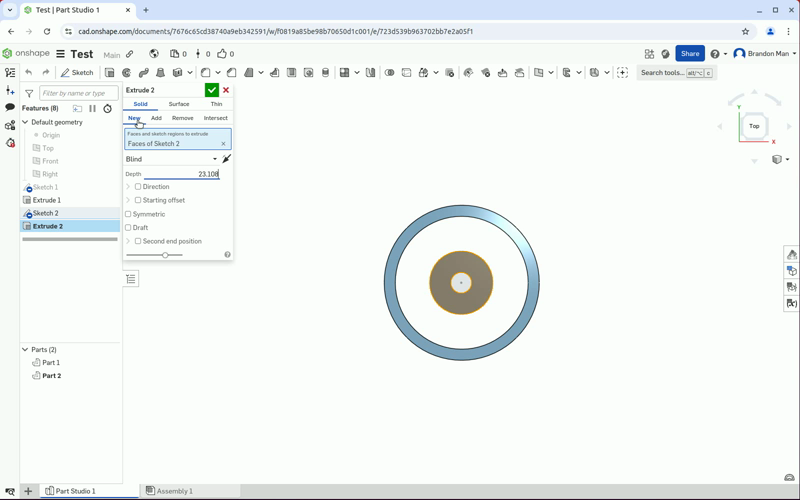
key(enter)
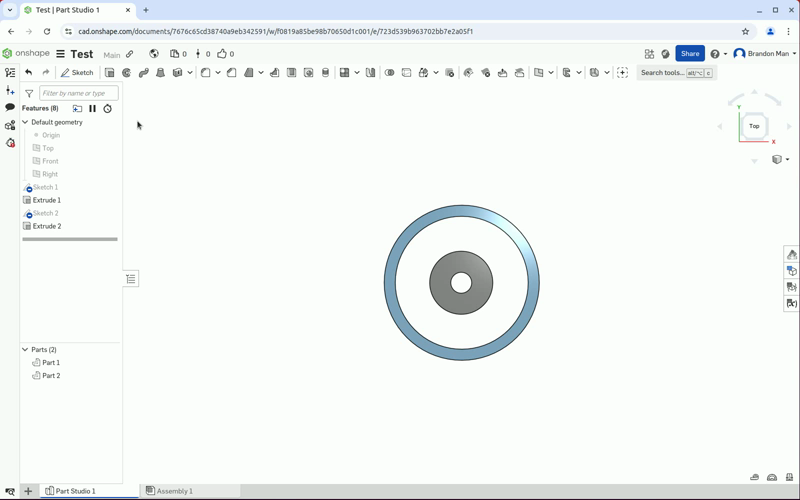
key(shift+h)
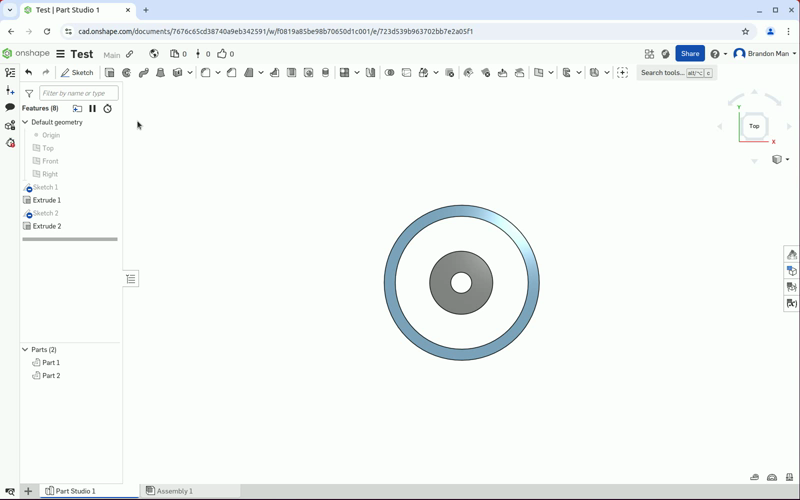
key(shift+h)
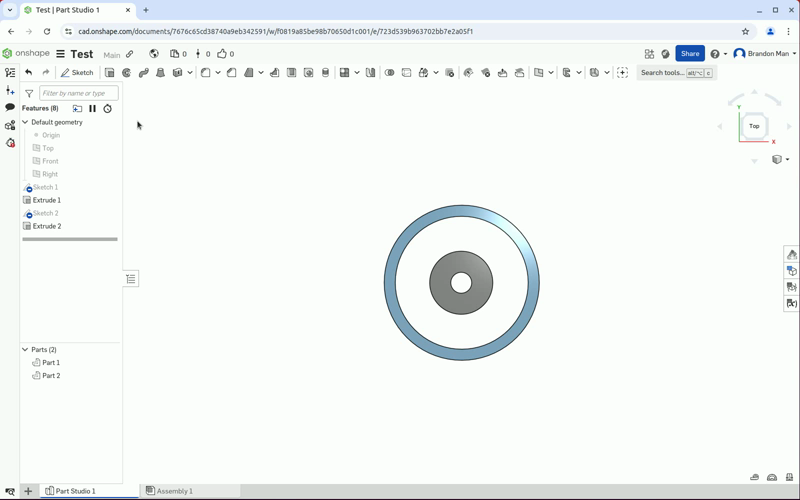
mouse_move(73, 189)
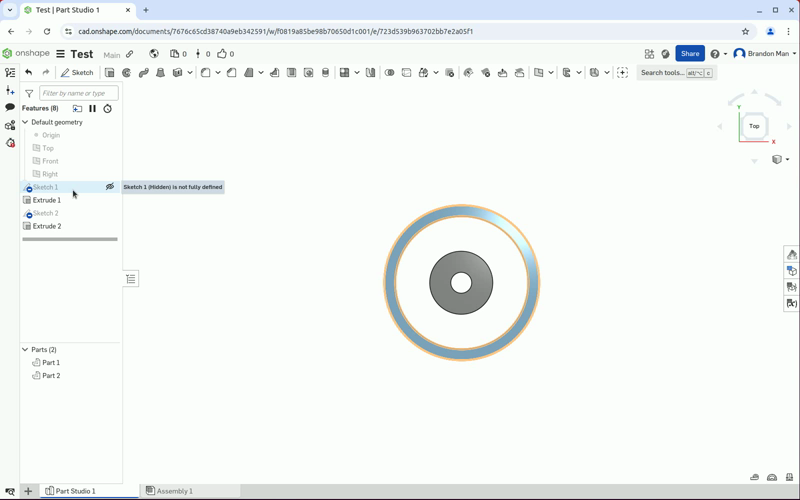
click(73, 189)
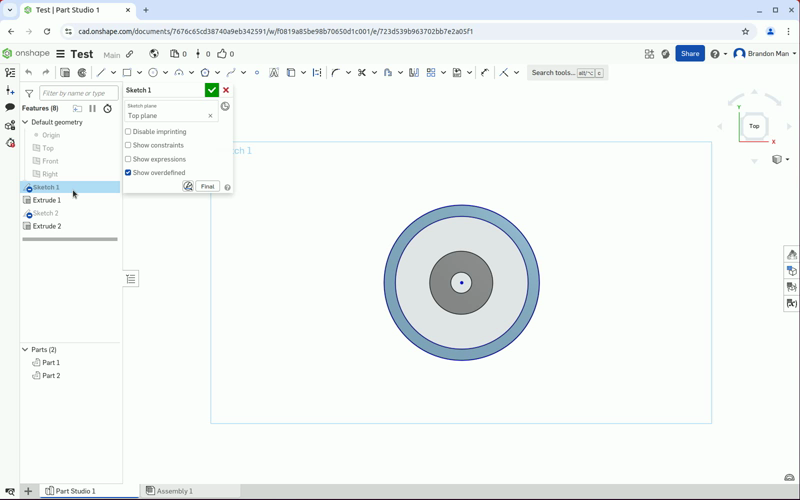
mouse_move(229, 92)
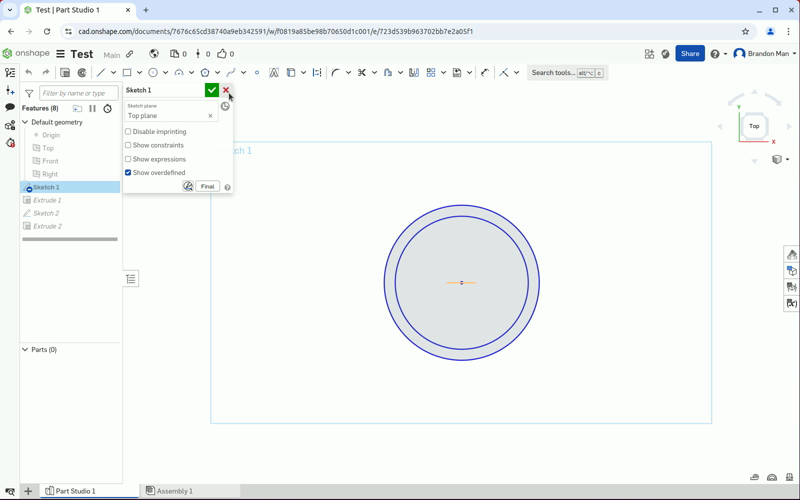
click(229, 92)
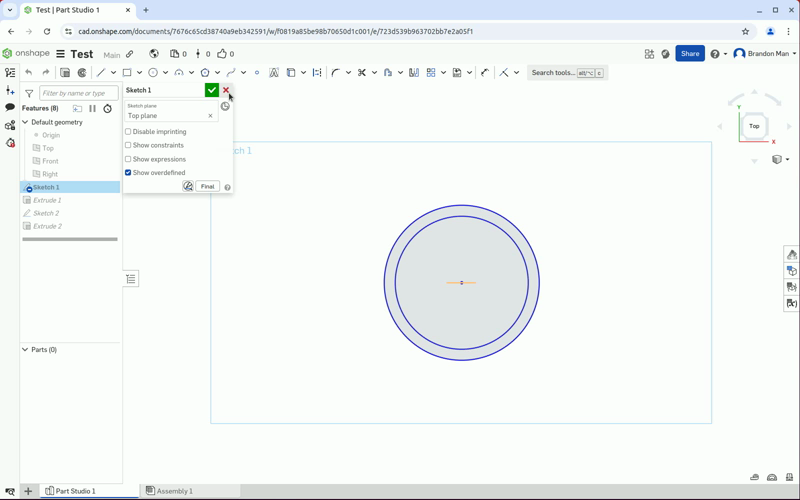
key(shift+s)
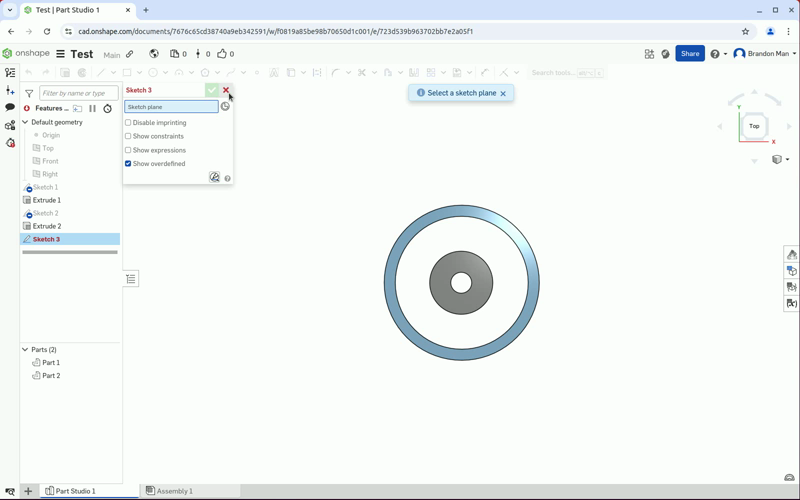
mouse_move(73, 150)
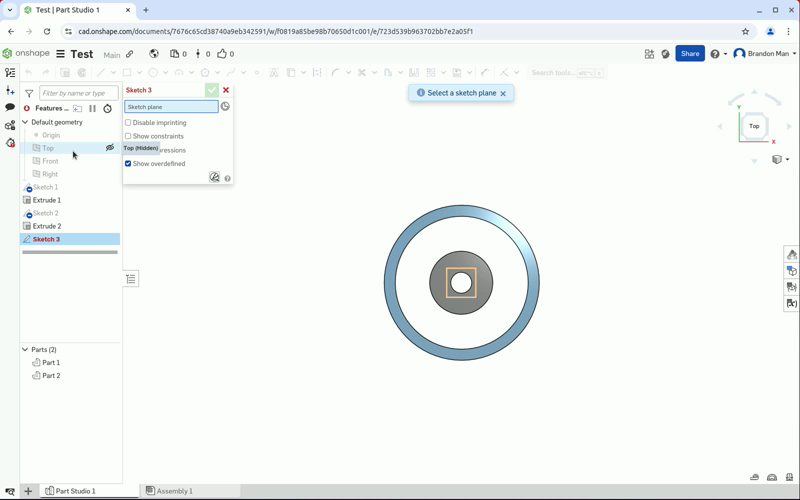
click(73, 150)
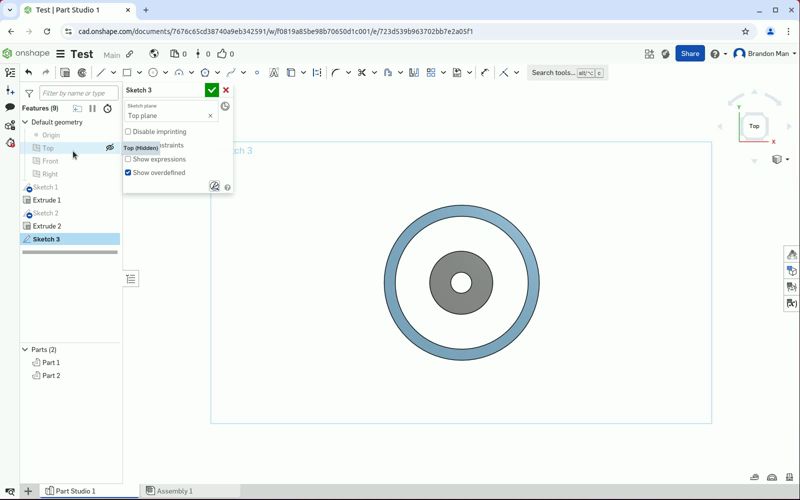
mouse_move(73, 352)
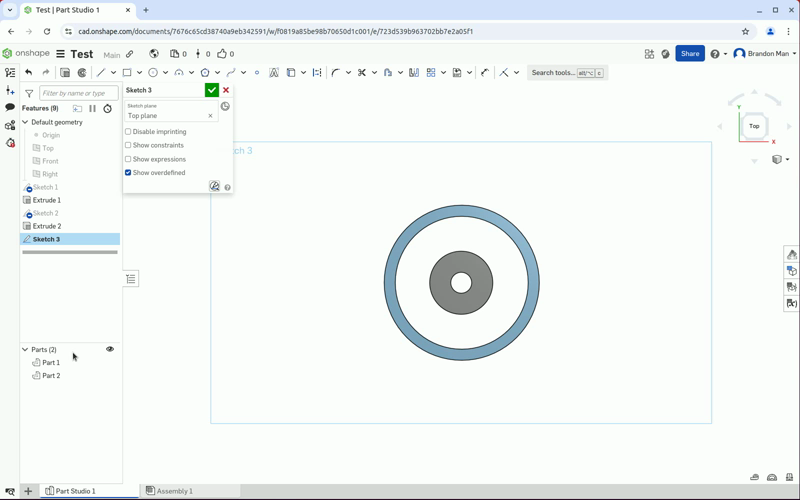
key(y)
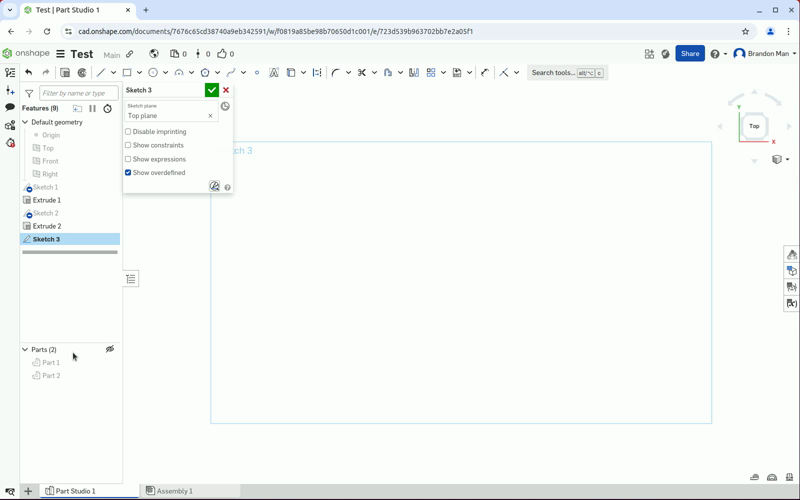
key(c)
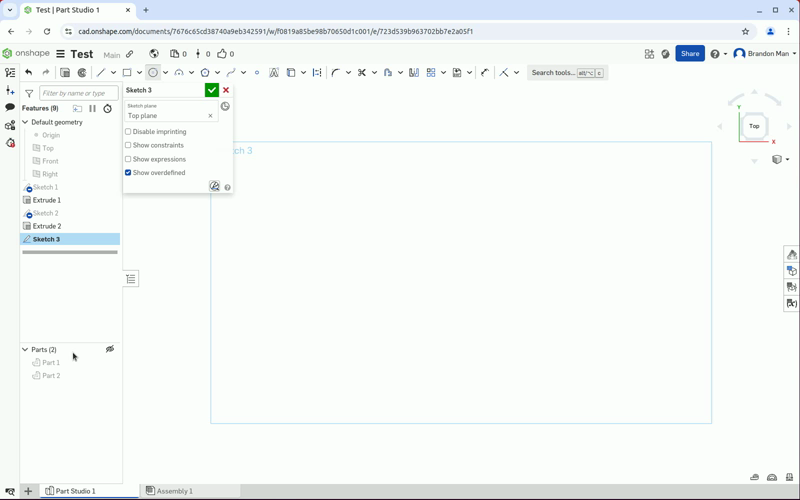
key_down(shift)
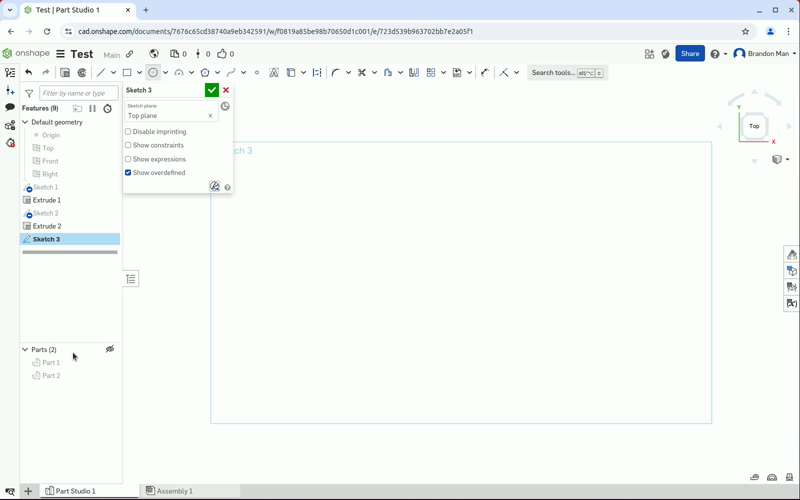
mouse_move(460, 282)
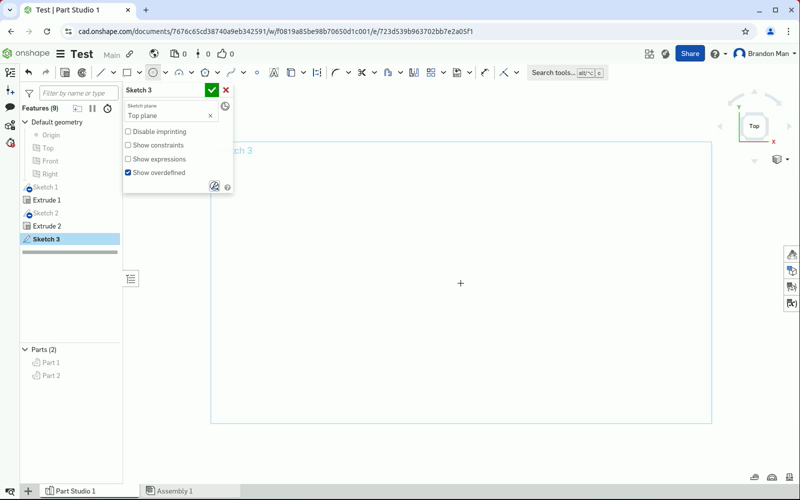
click(460, 282)
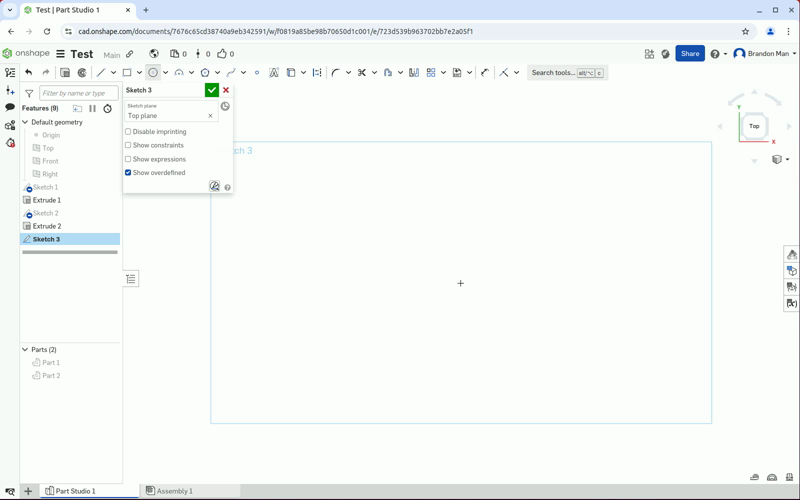
key_up(shift)
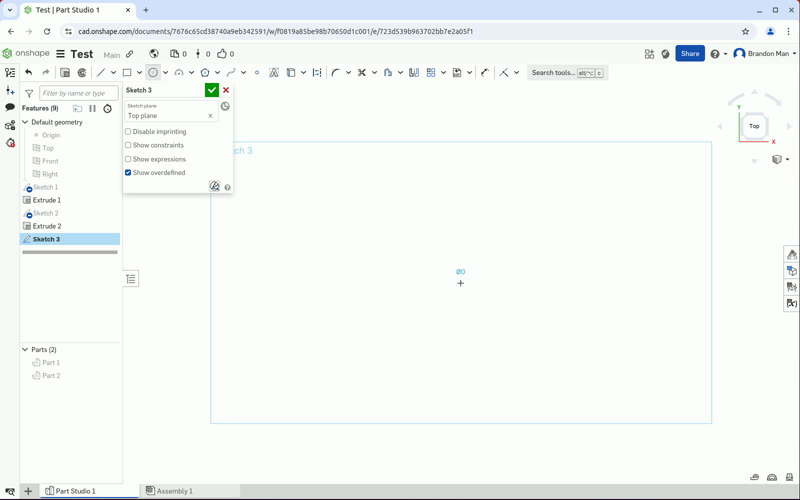
mouse_move(527, 282)
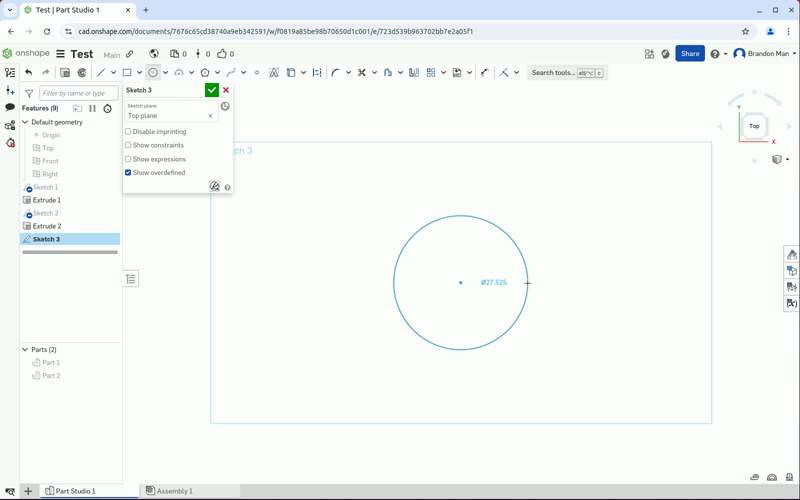
click(527, 282)
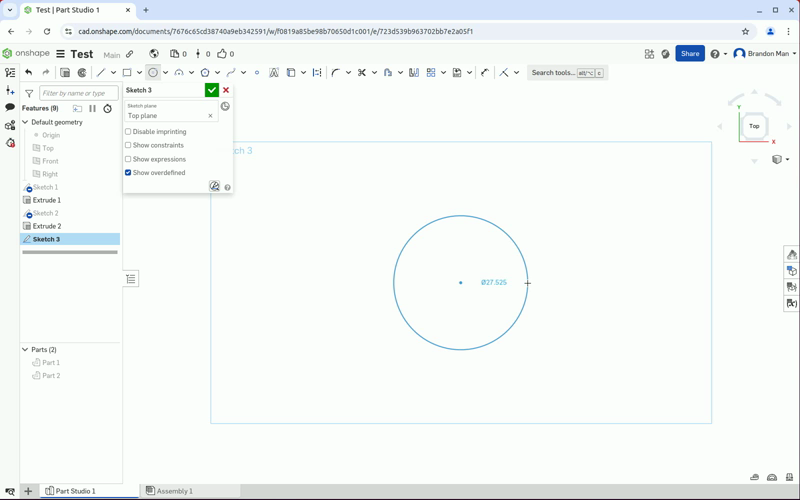
key(esc)
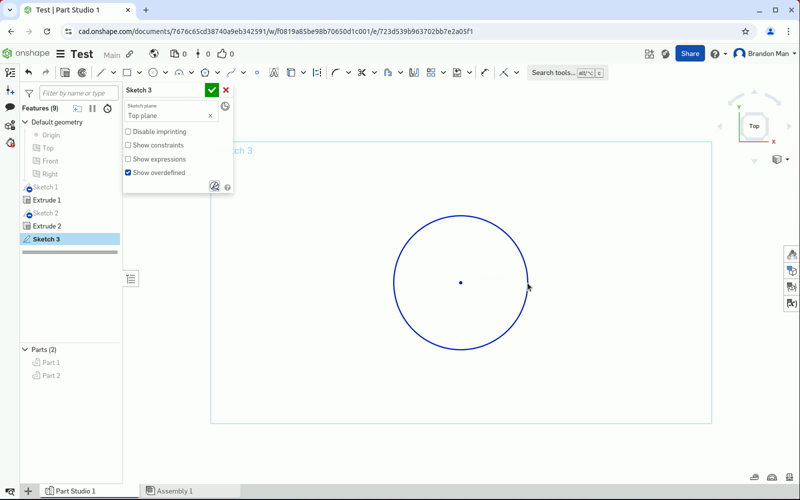
key(c)
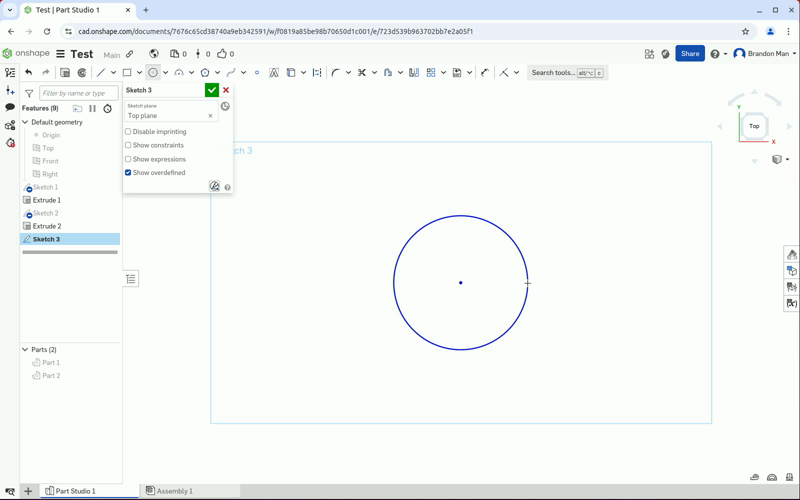
key_down(shift)
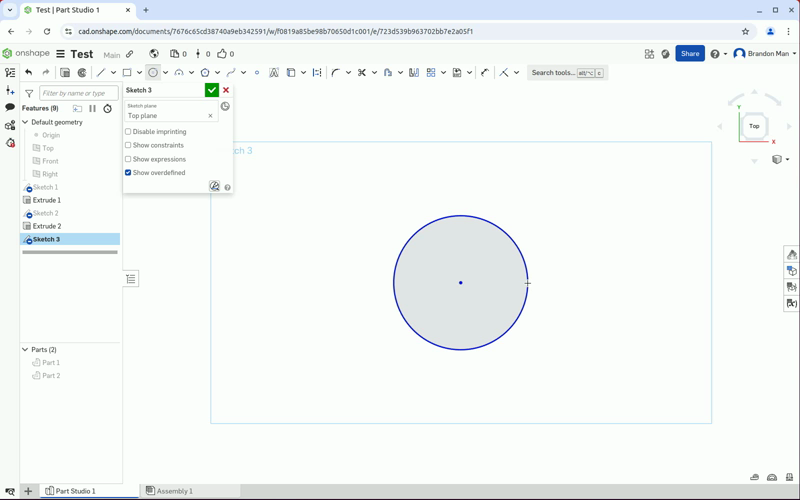
mouse_move(460, 282)
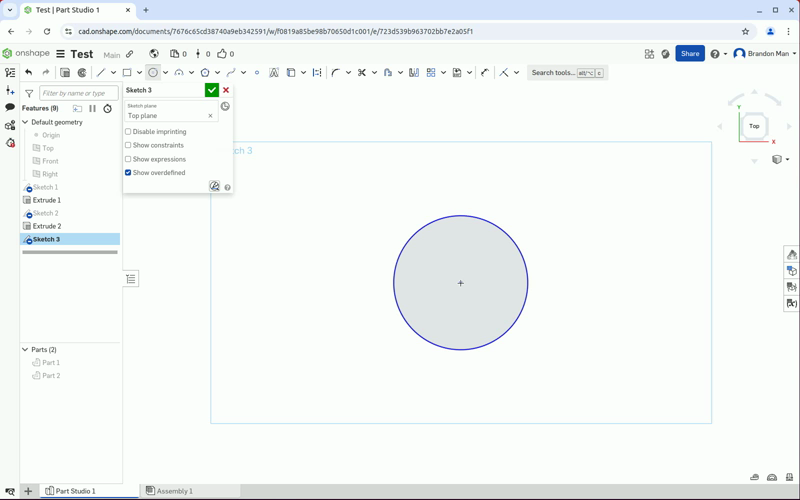
click(460, 282)
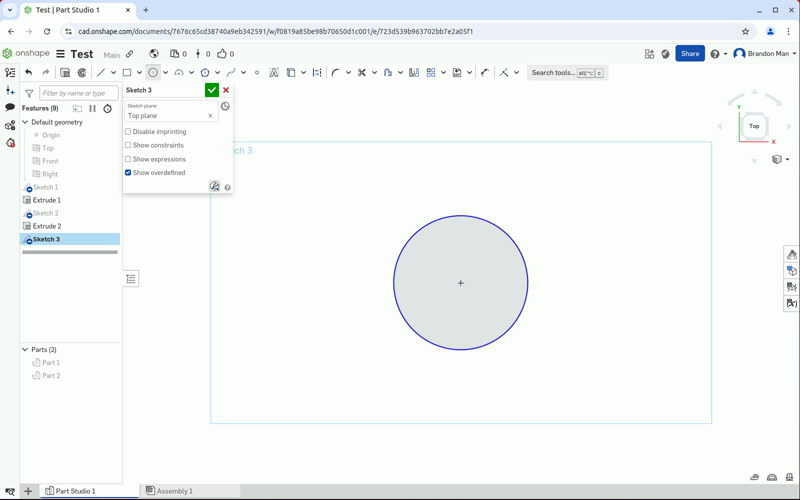
key_up(shift)
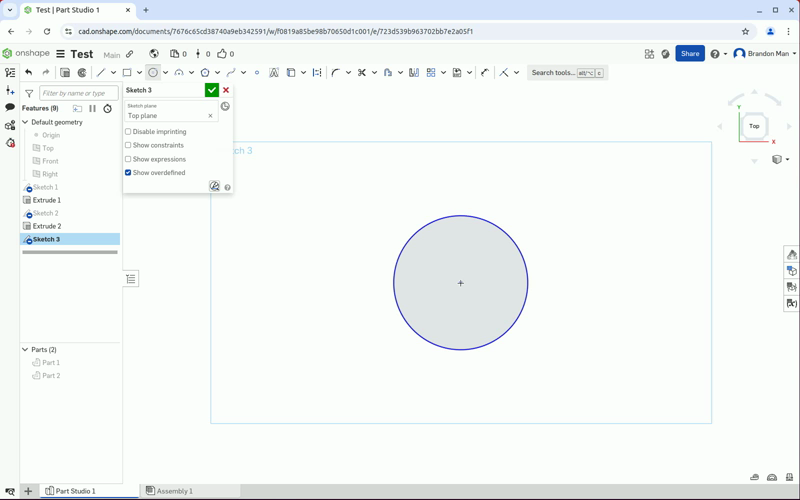
mouse_move(491, 282)
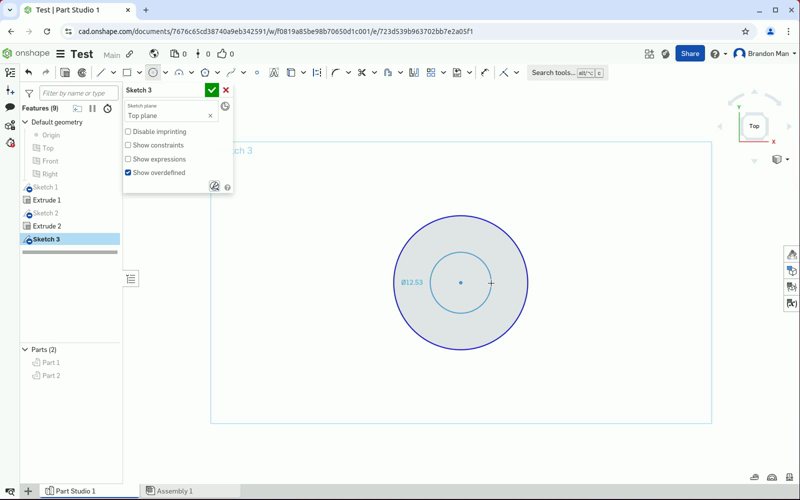
click(491, 282)
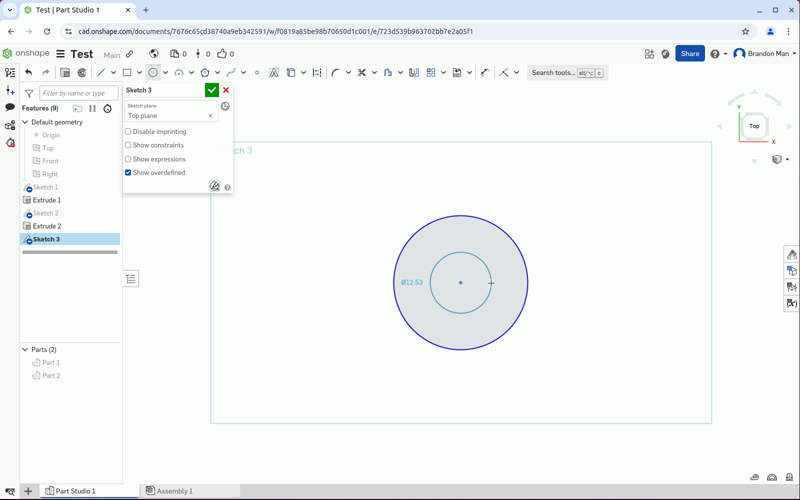
key(esc)
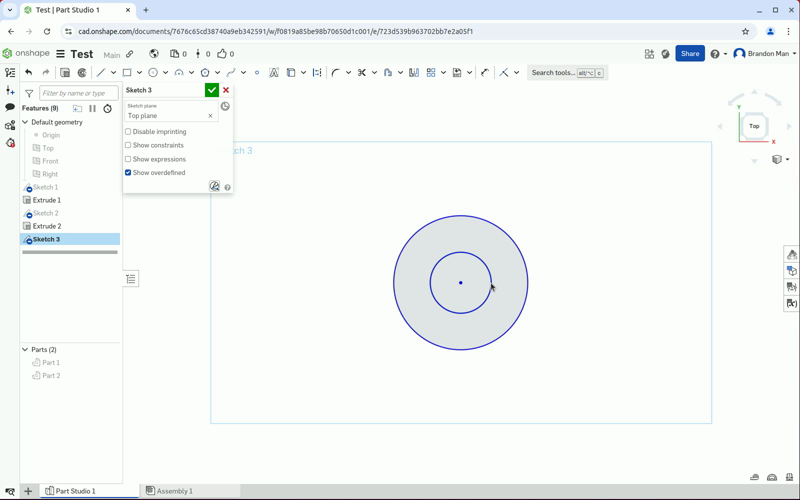
mouse_move(461, 328)
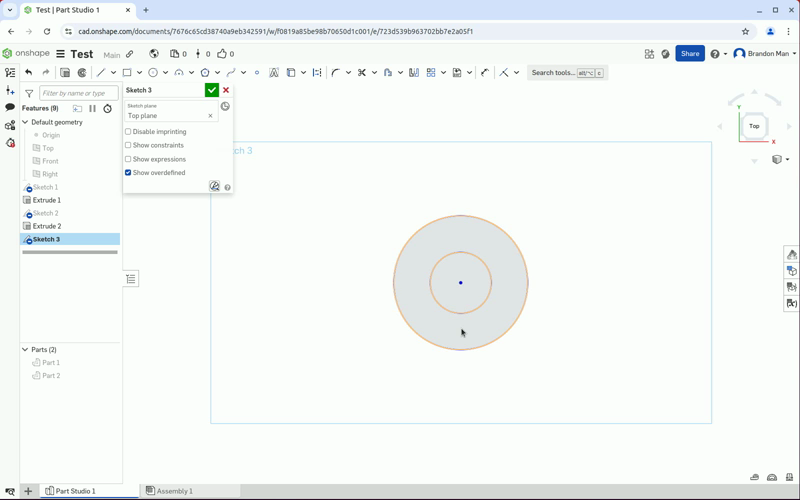
click(461, 328)
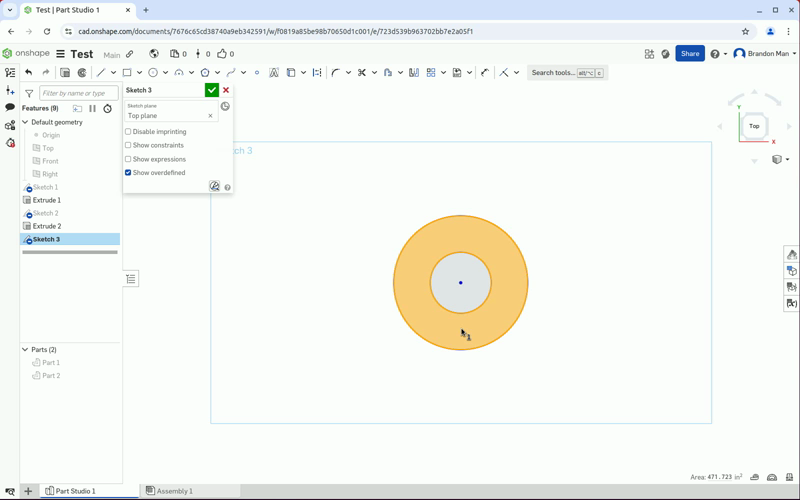
mouse_move(73, 352)
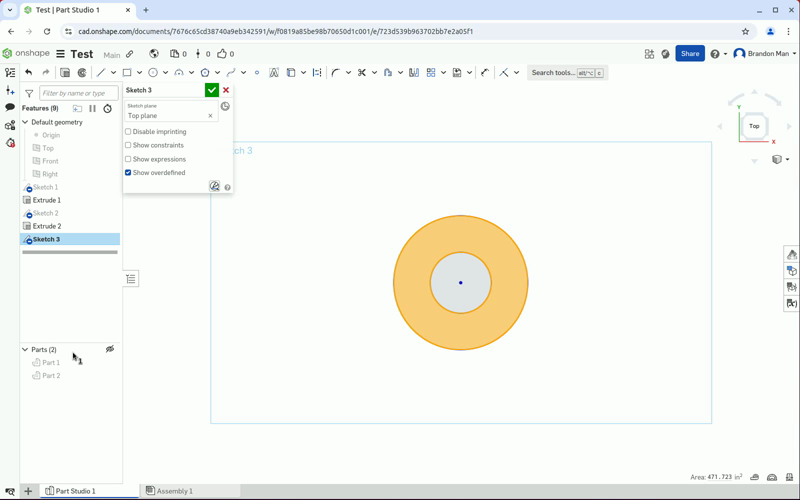
key(shift+y)
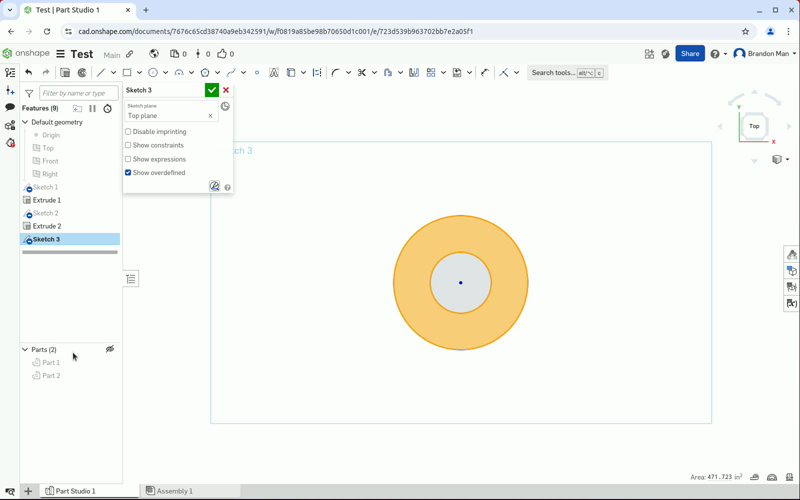
key(shift+e)
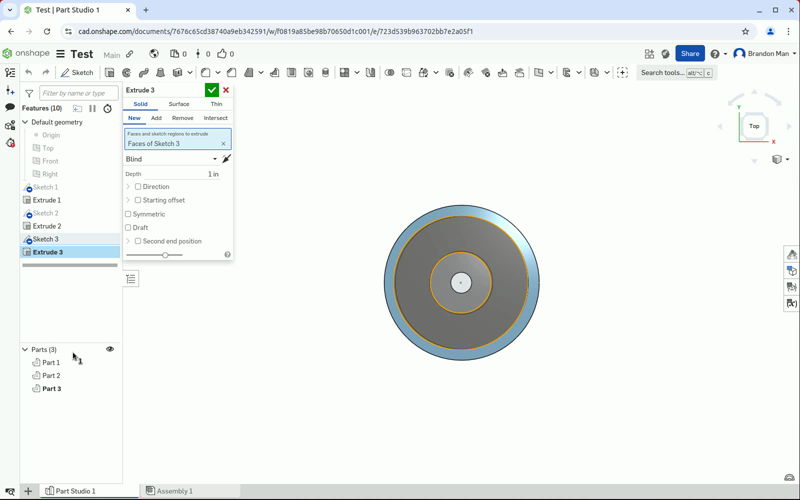
mouse_move(143, 106)
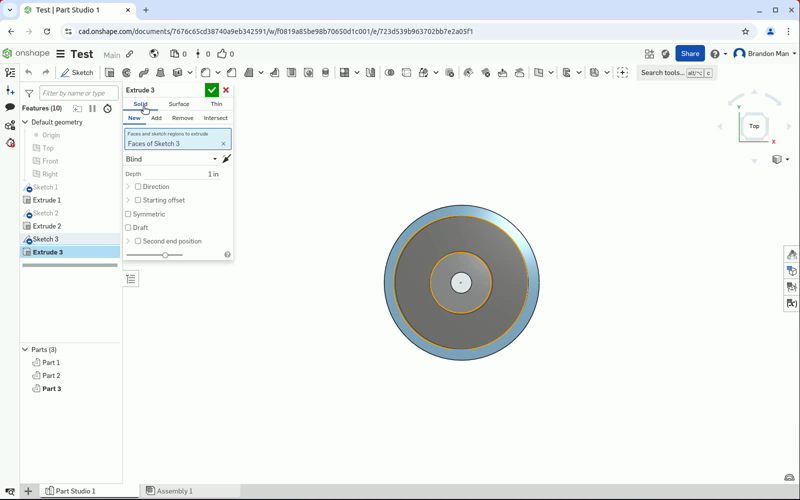
click(143, 106)
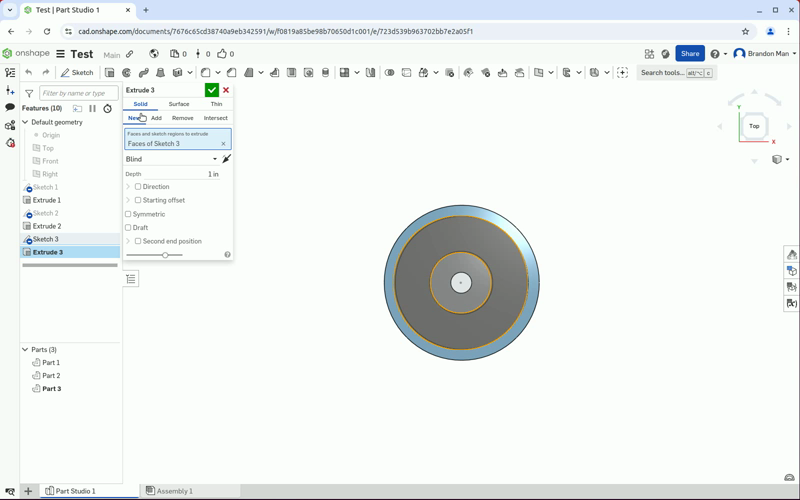
mouse_move(137, 120)
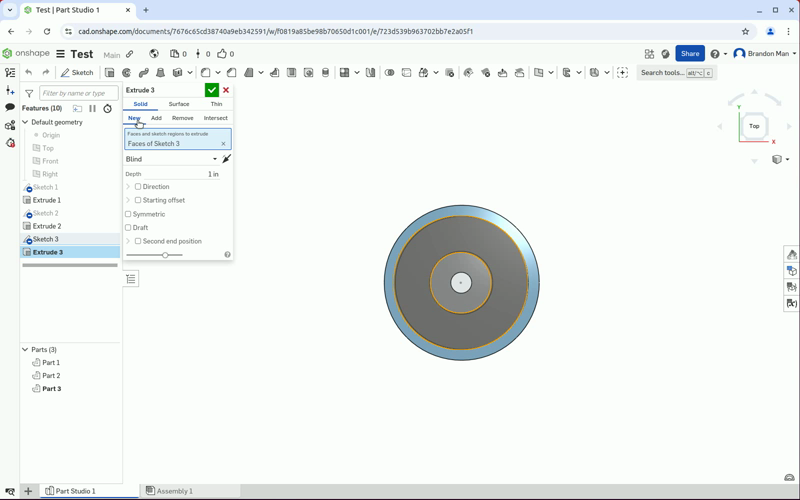
click(137, 120)
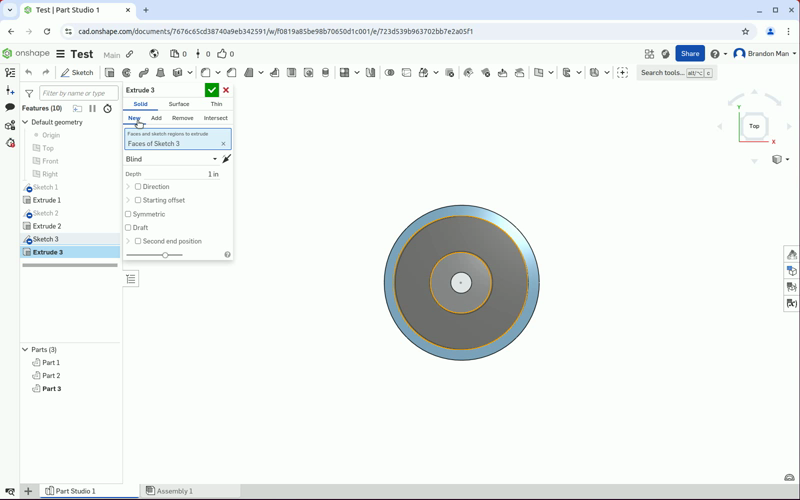
key(tab, 4)
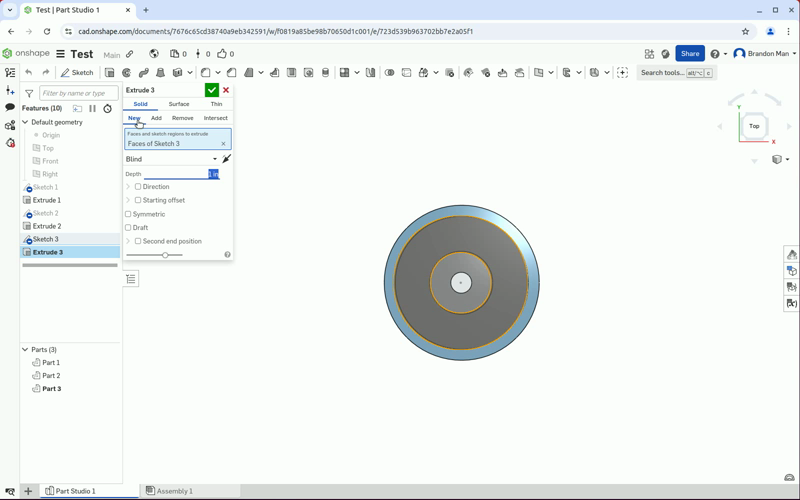
text(23.108)
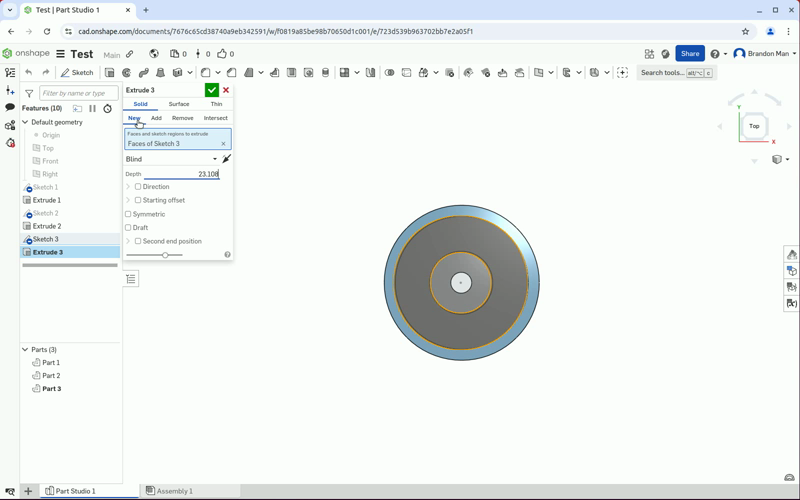
key(enter)
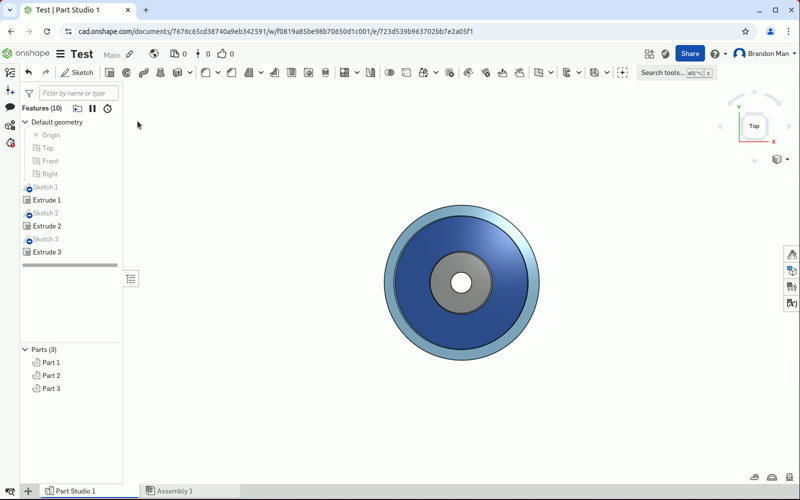
key(shift+h)
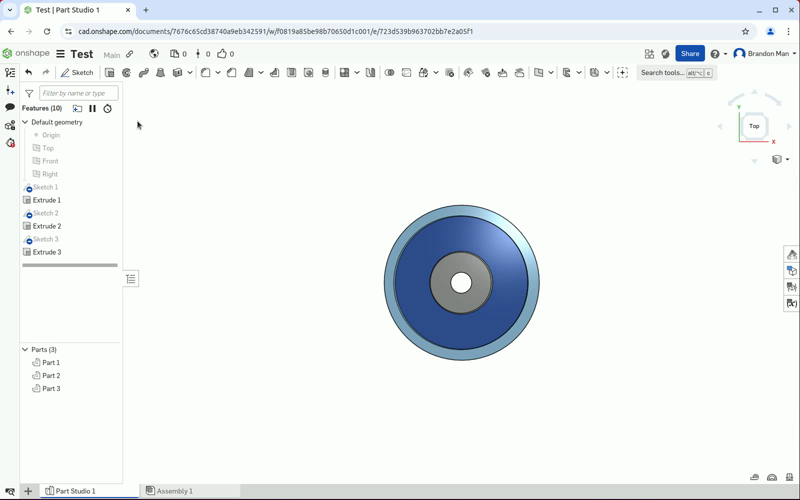
key(shift+h)
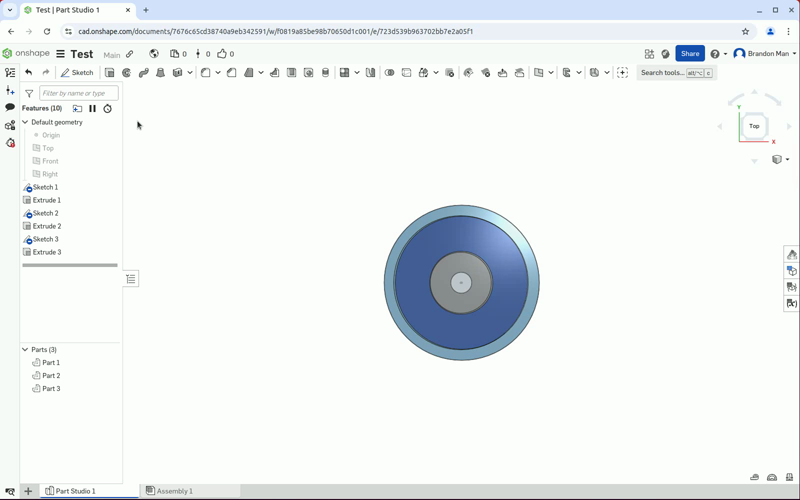
key(shift+7)
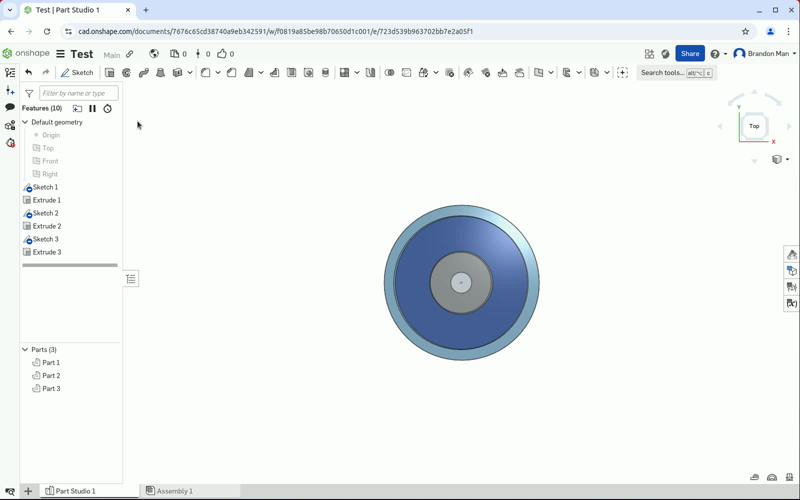
key(up, 3)
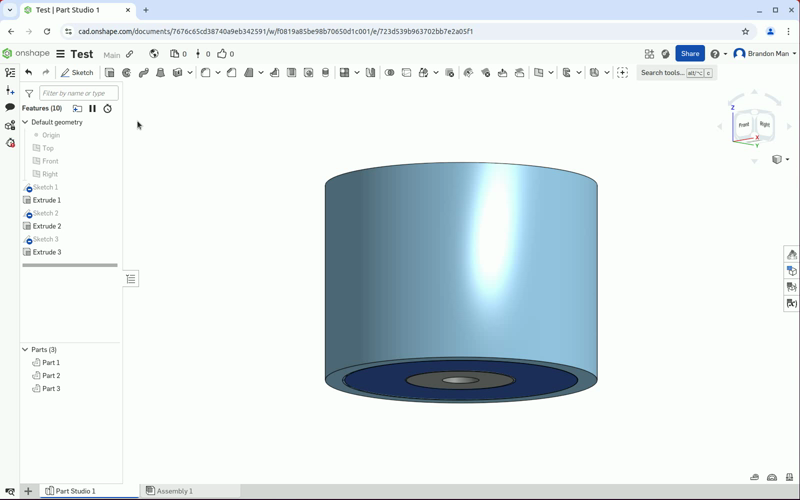
key(left, 3)
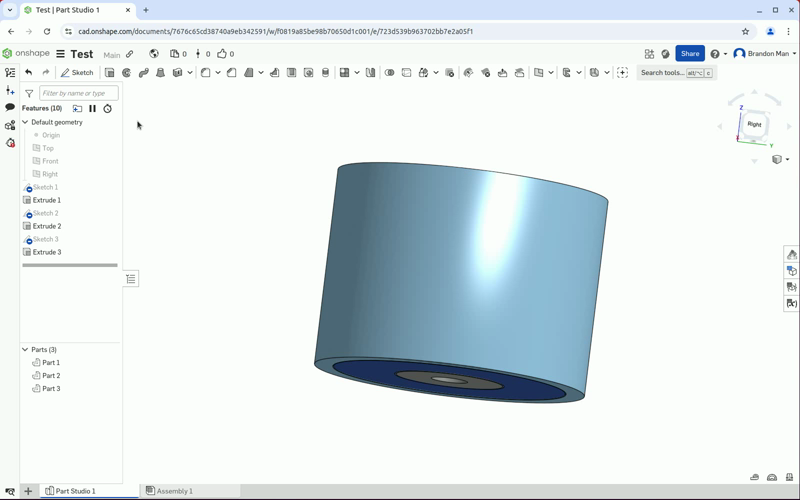
key(right, 3)
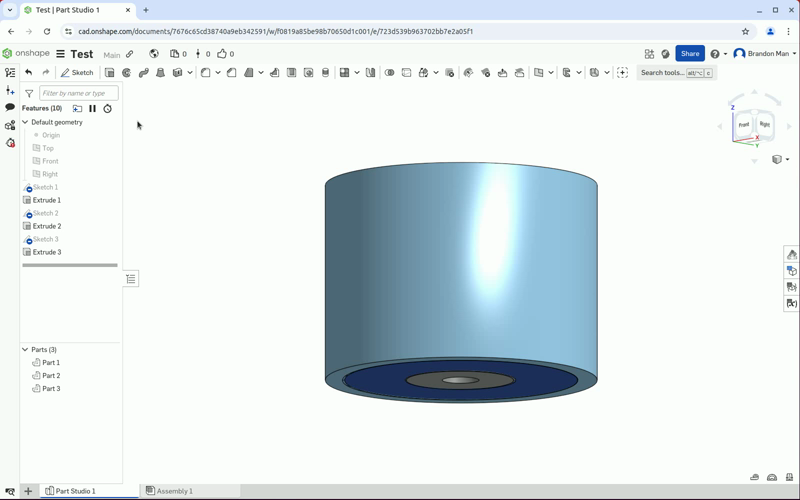
key(down, 3)
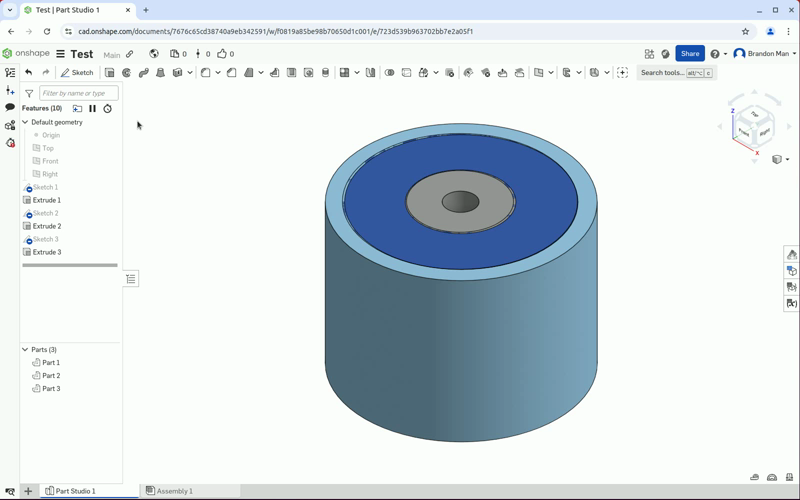
mouse_move(73, 189)
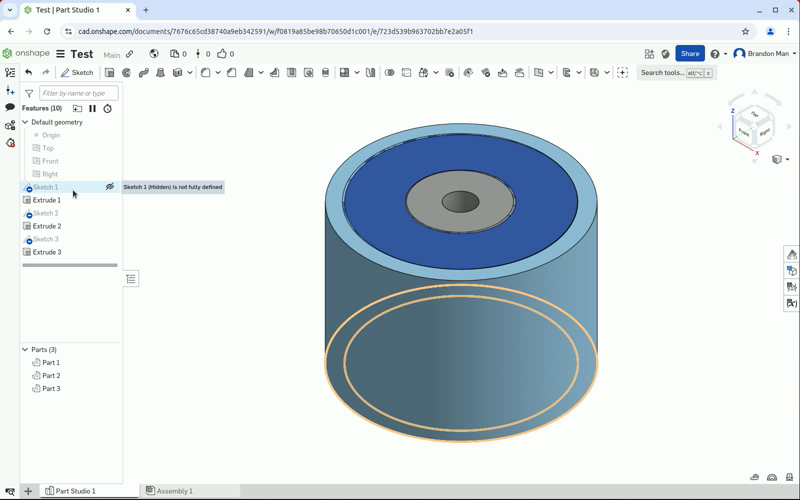
click(73, 189)